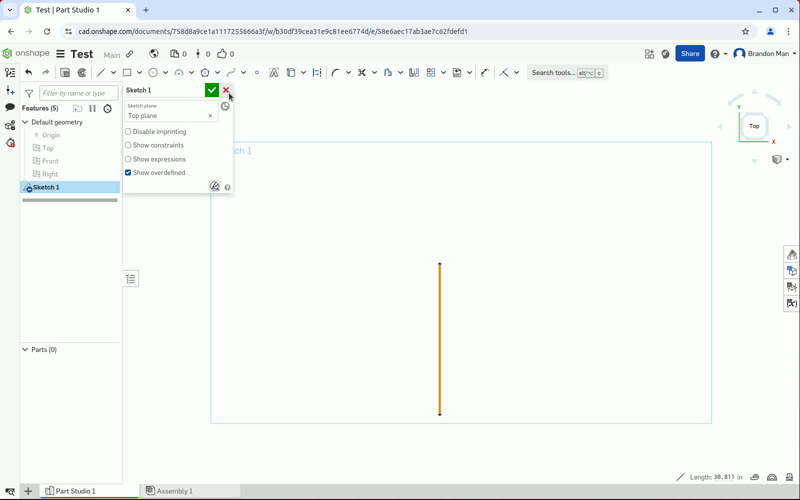
key(shift+h)
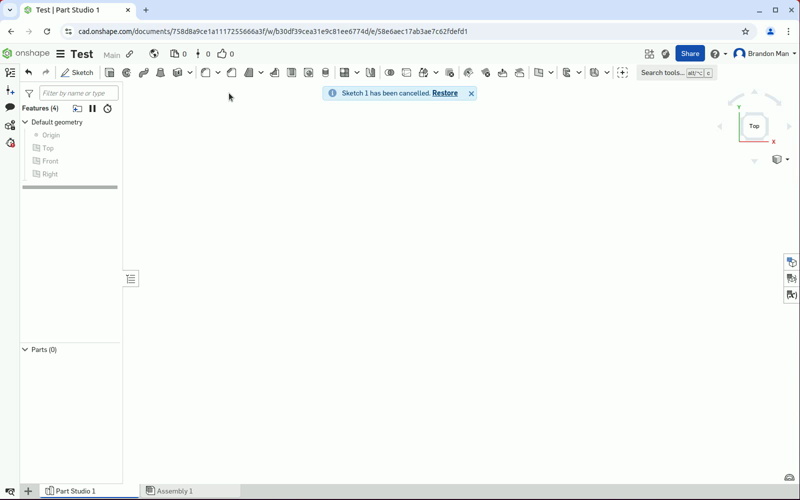
mouse_move(73, 352)
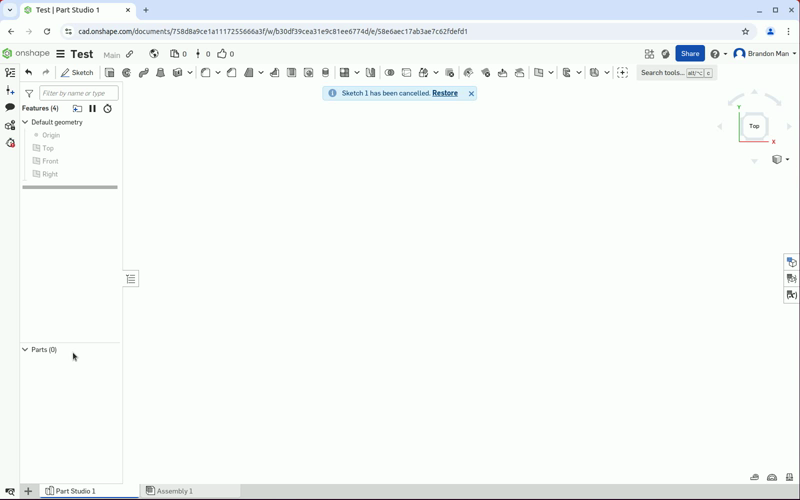
key(y)
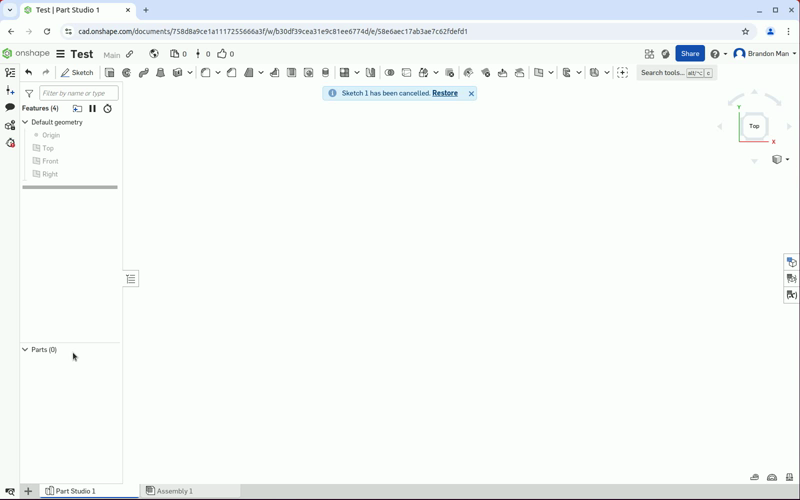
key(shift+p)
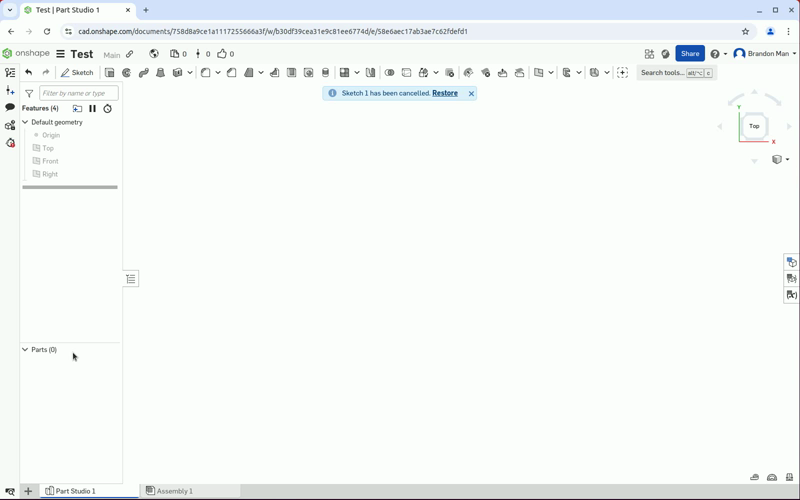
key(space)
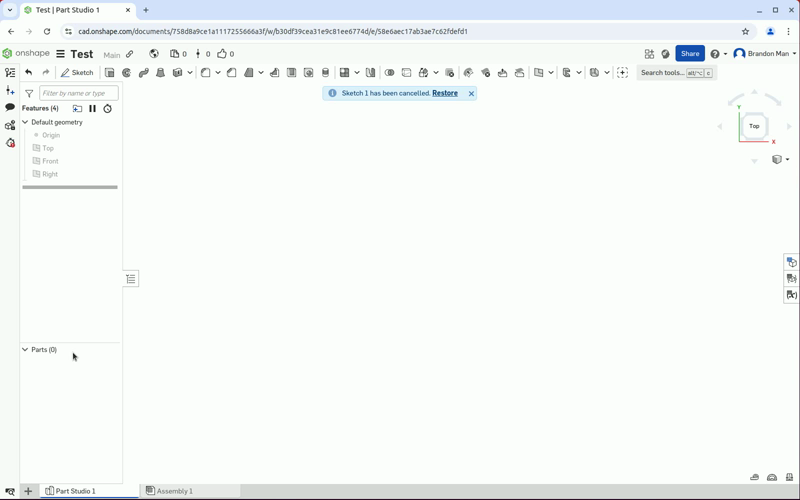
key_down(shift)
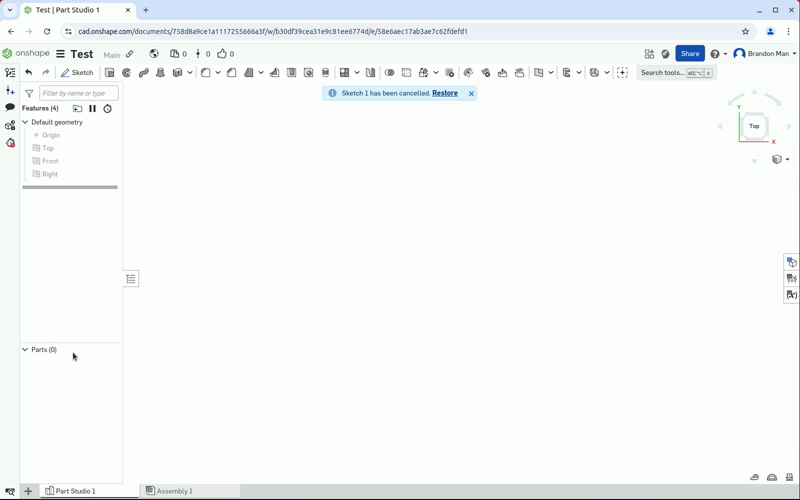
key(up)
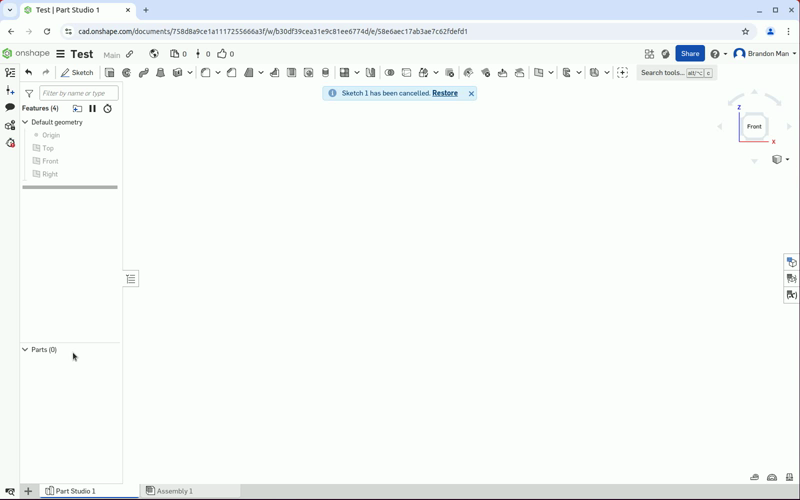
key_up(shift)
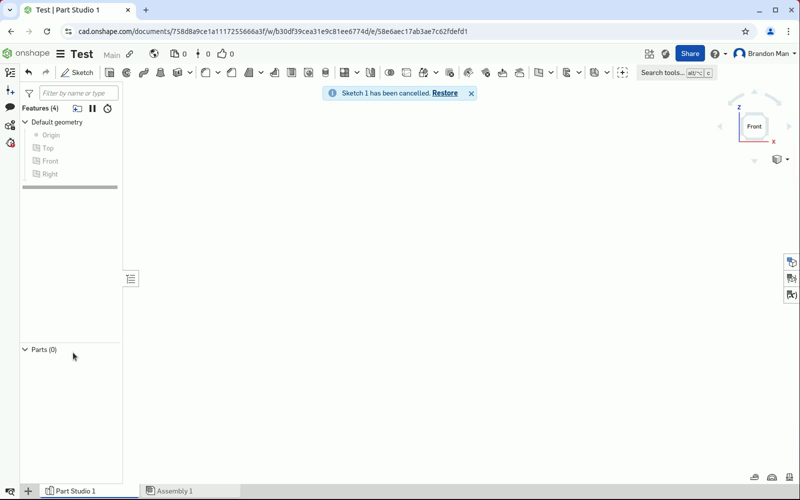
mouse_move(73, 352)
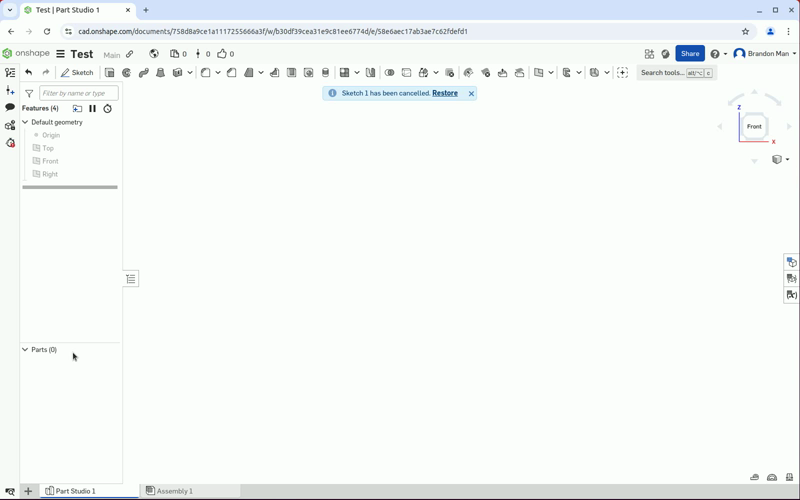
key(shift+y)
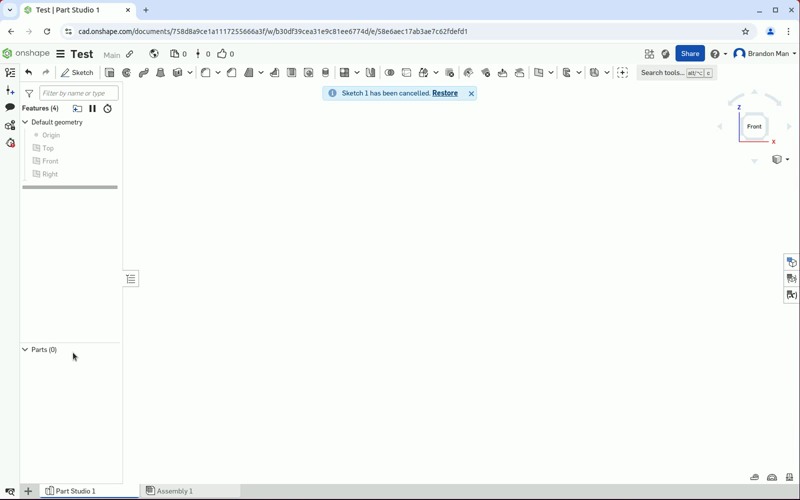
key(shift+s)
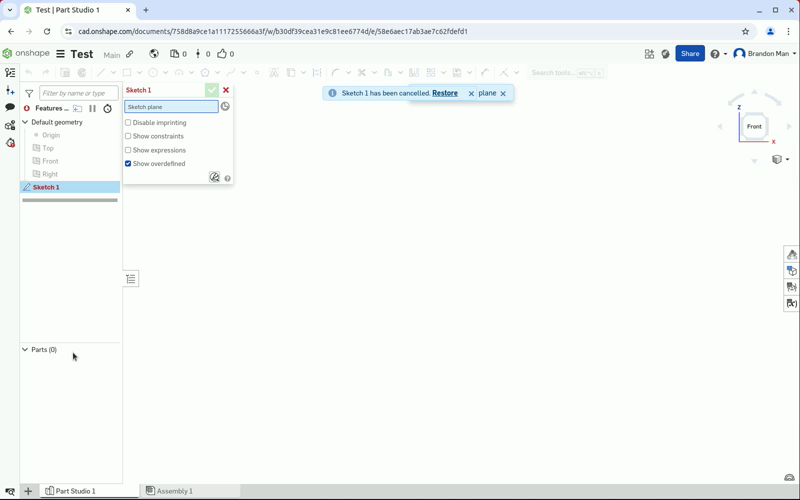
mouse_move(73, 163)
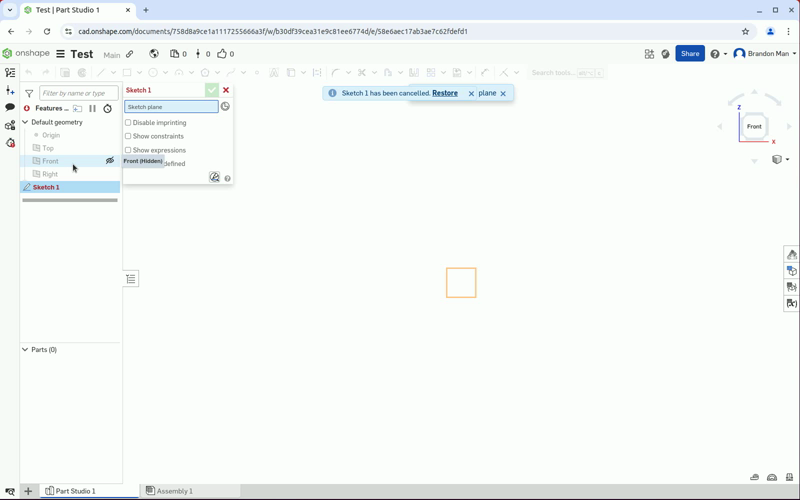
click(73, 163)
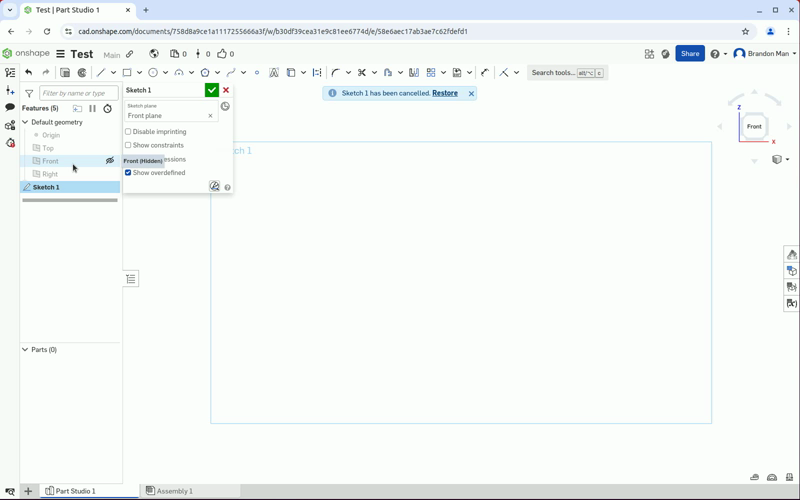
mouse_move(73, 352)
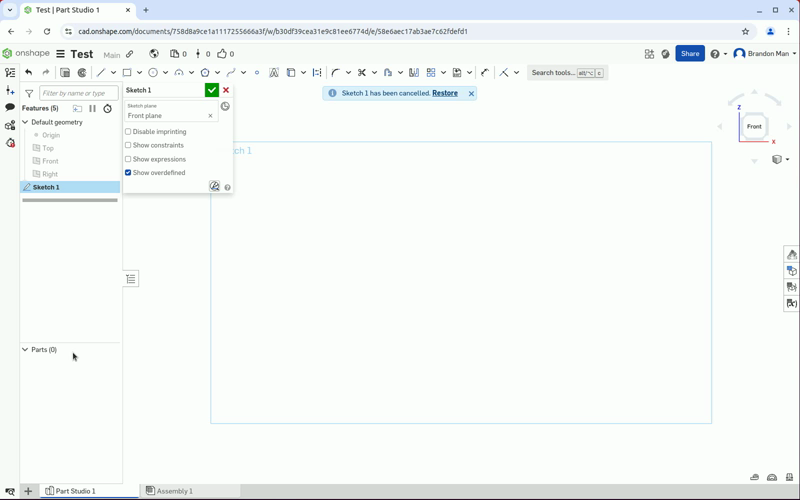
key(y)
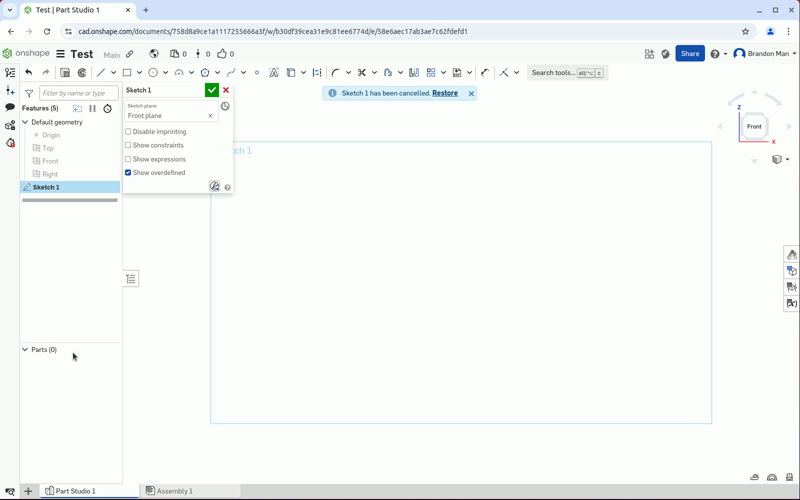
key(l)
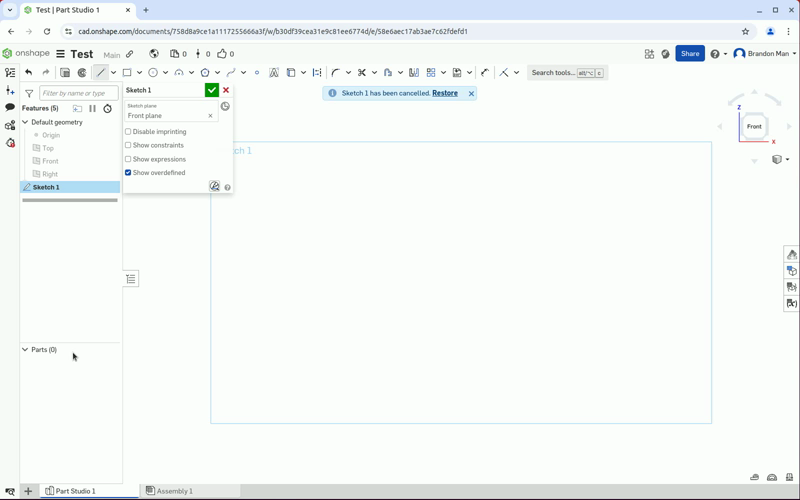
key_down(shift)
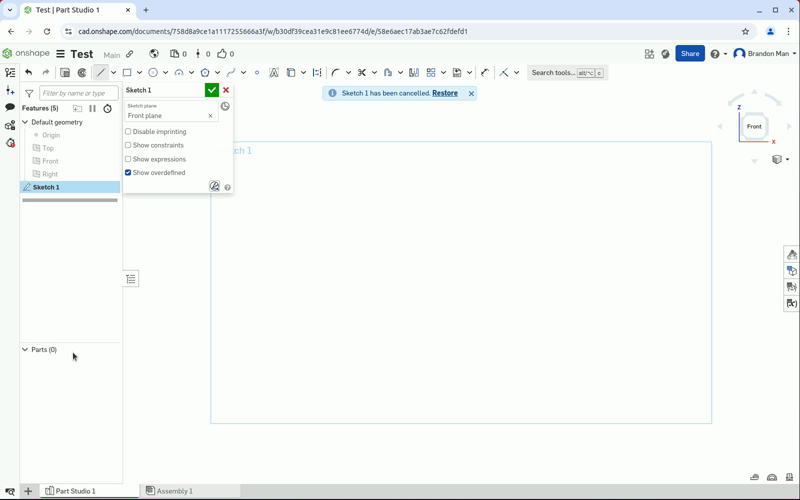
mouse_move(393, 315)
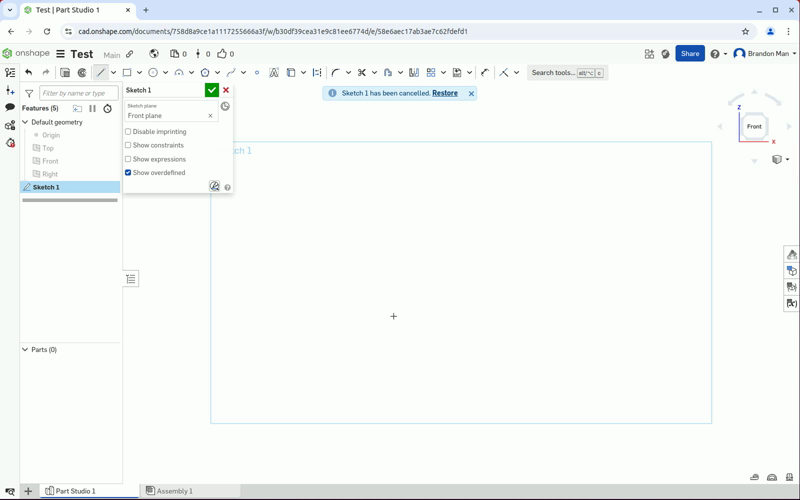
click(393, 315)
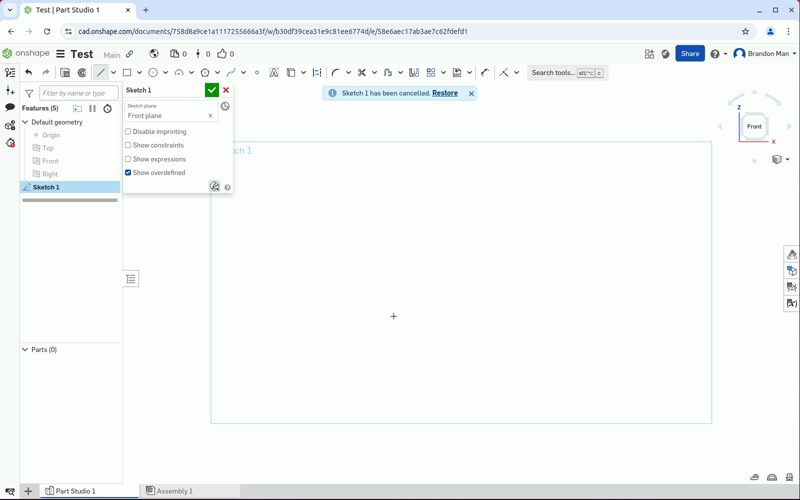
key_up(shift)
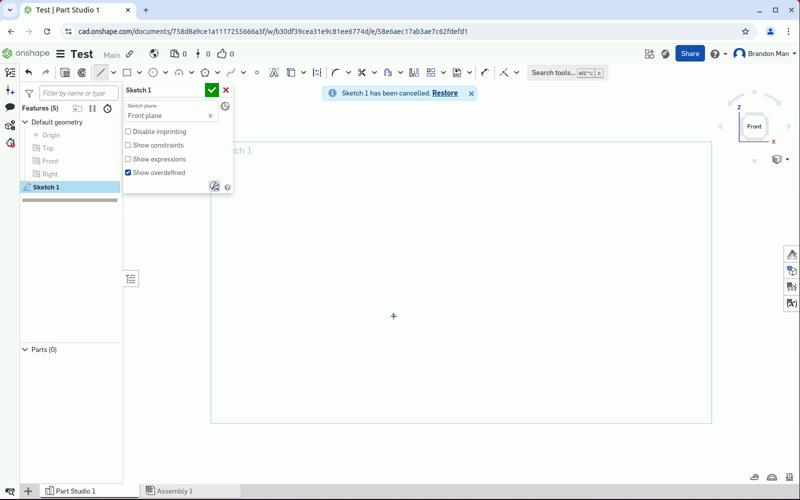
key_down(shift)
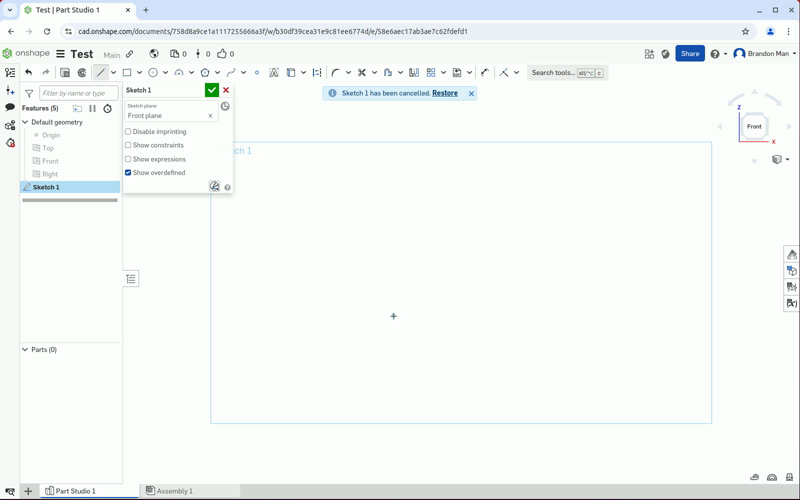
mouse_move(423, 315)
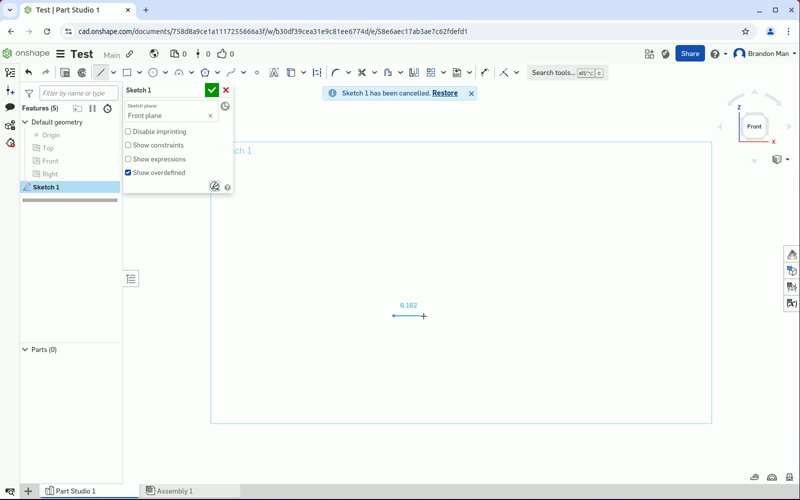
mouse_move(439, 315)
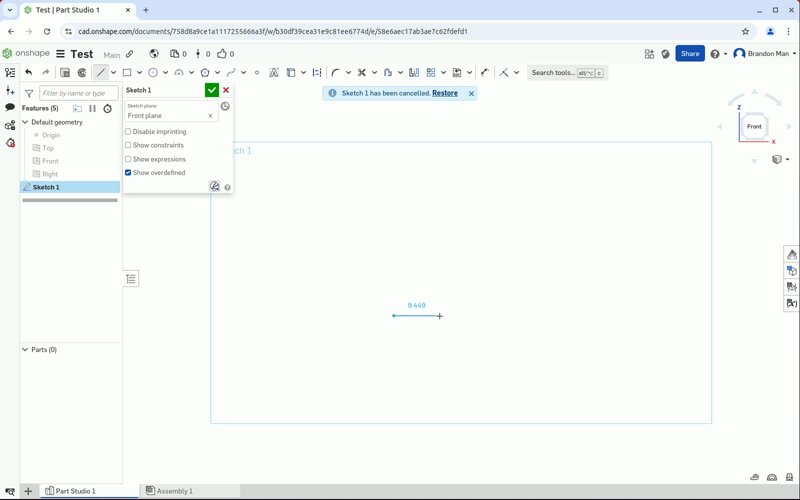
click(439, 315)
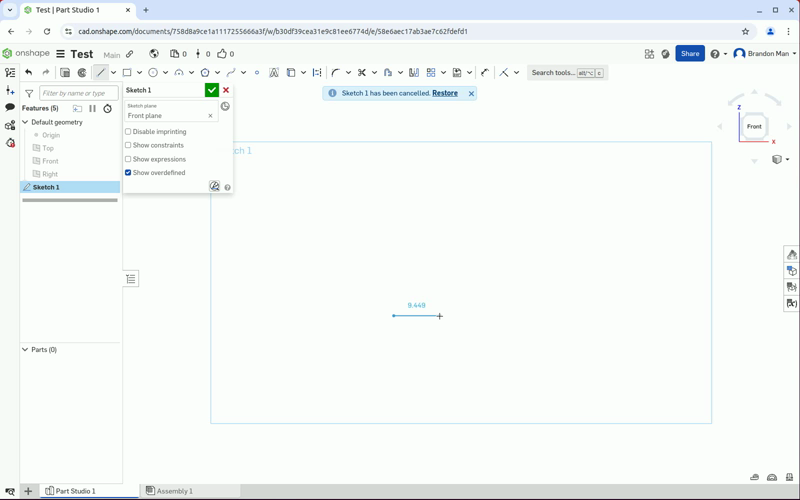
key_up(shift)
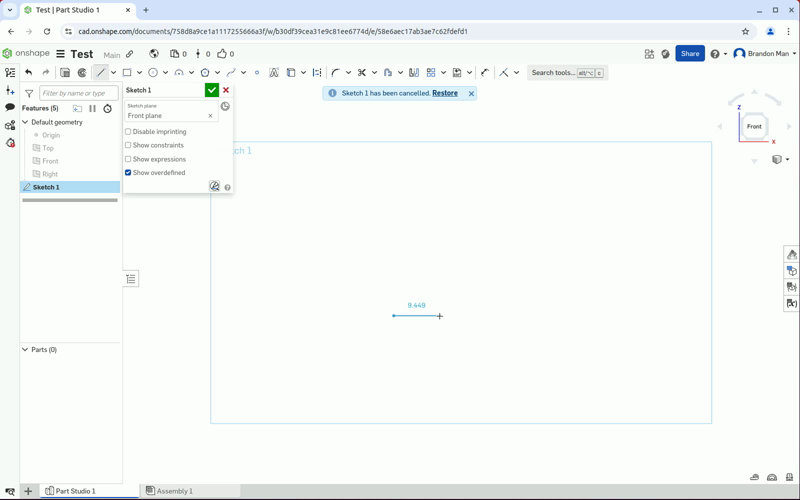
key_down(shift)
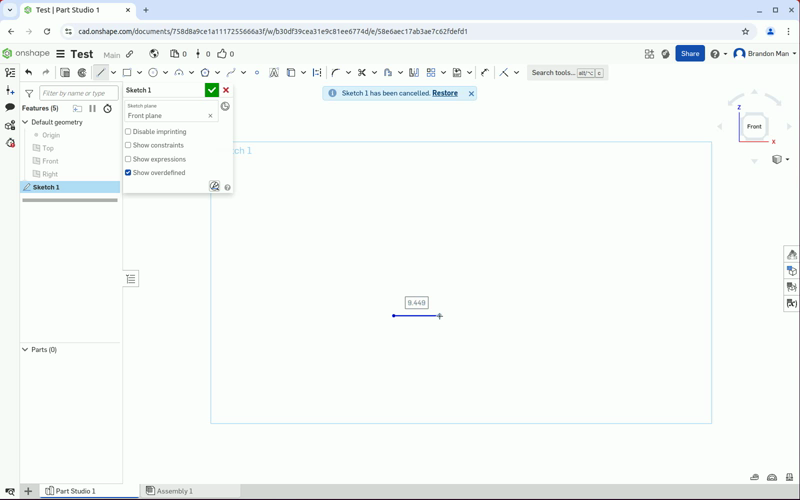
mouse_move(439, 225)
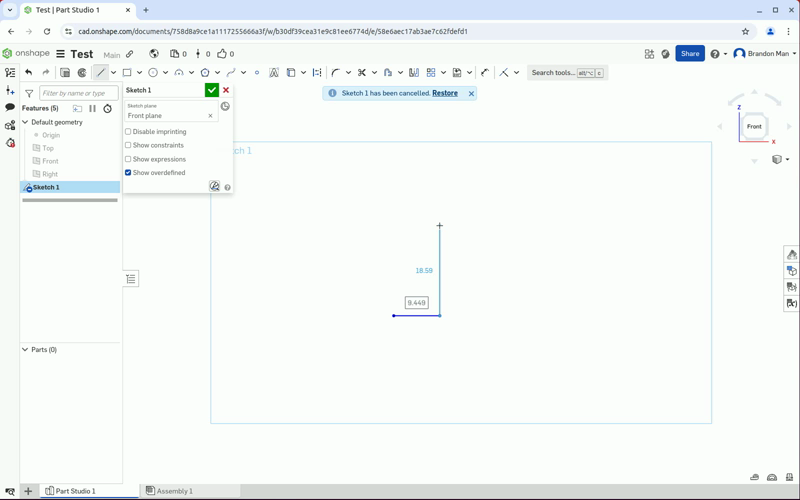
click(439, 225)
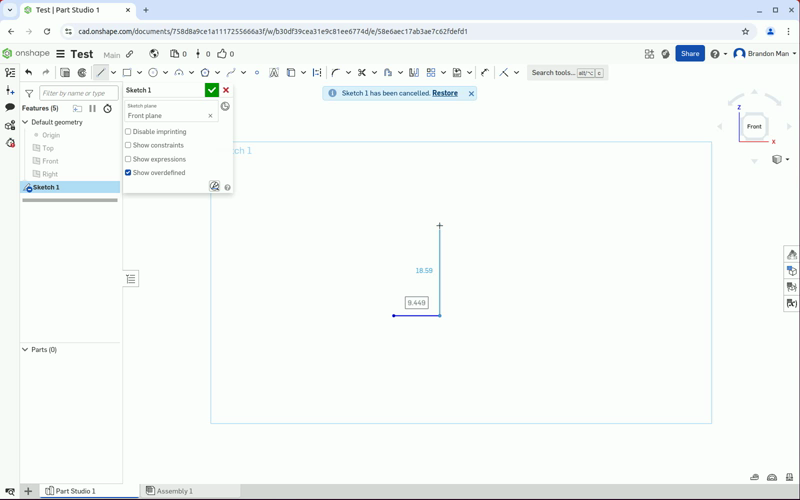
key_up(shift)
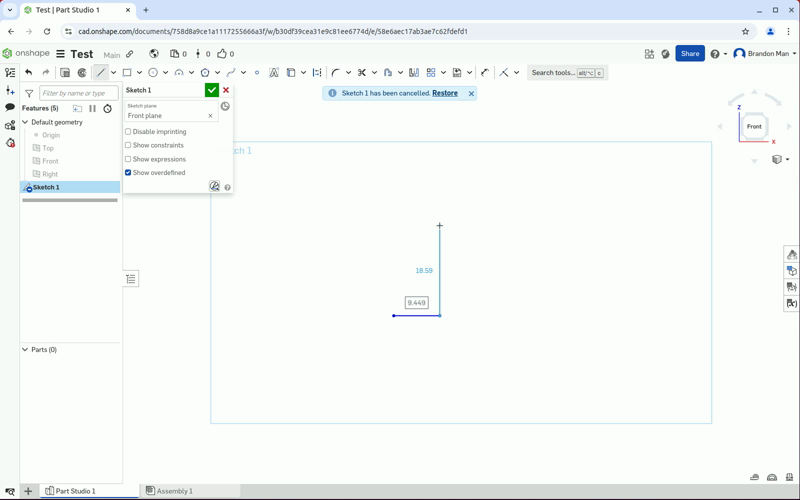
key_down(shift)
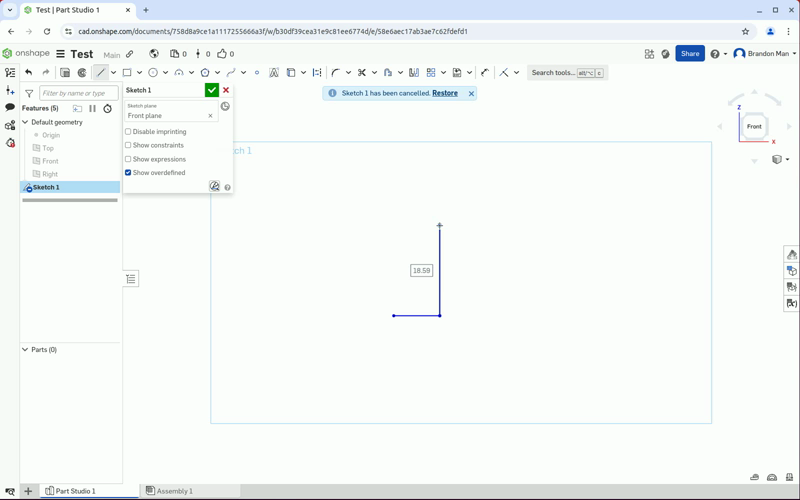
mouse_move(469, 225)
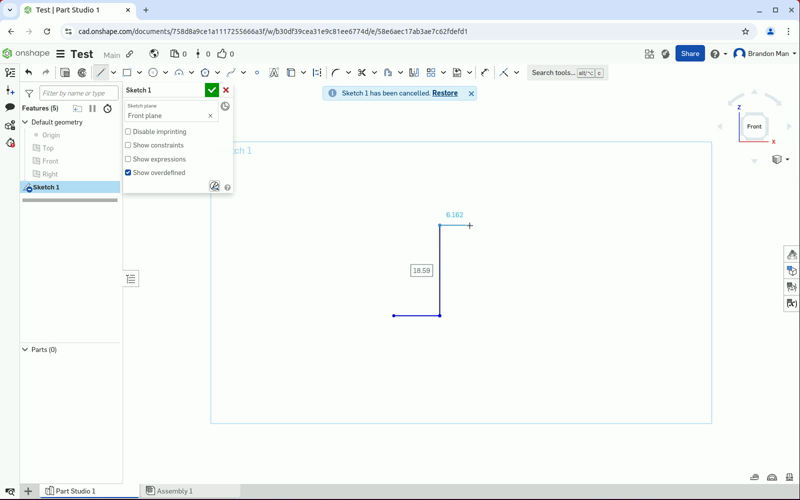
mouse_move(393, 225)
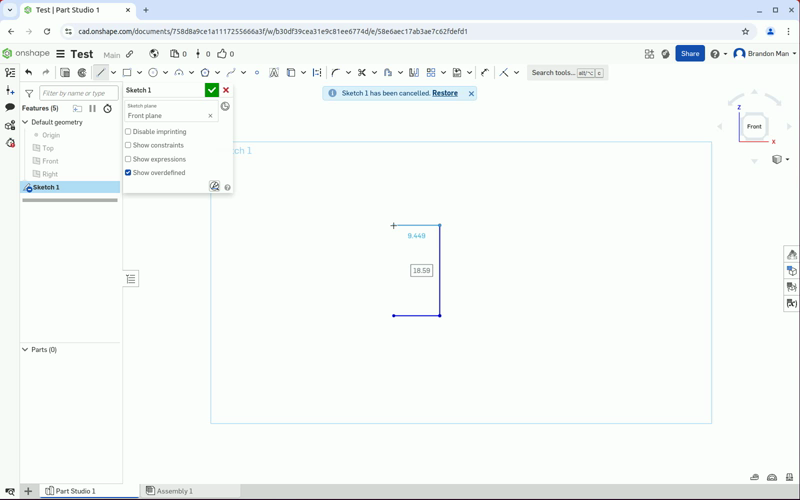
click(393, 225)
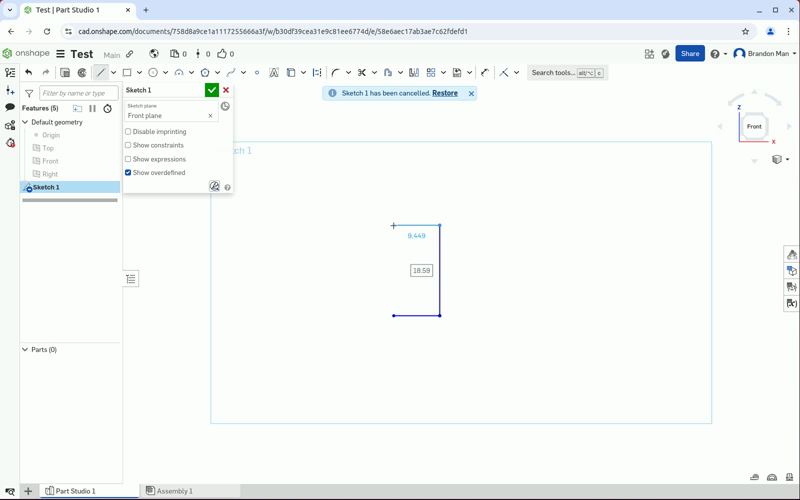
key_up(shift)
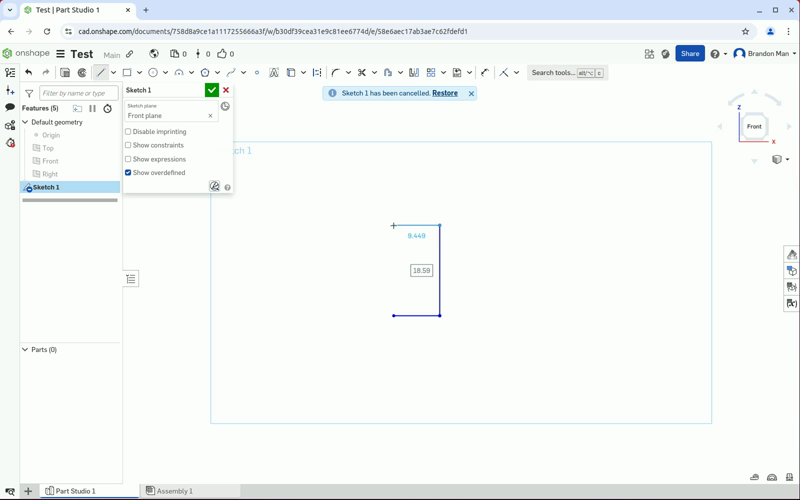
key_down(shift)
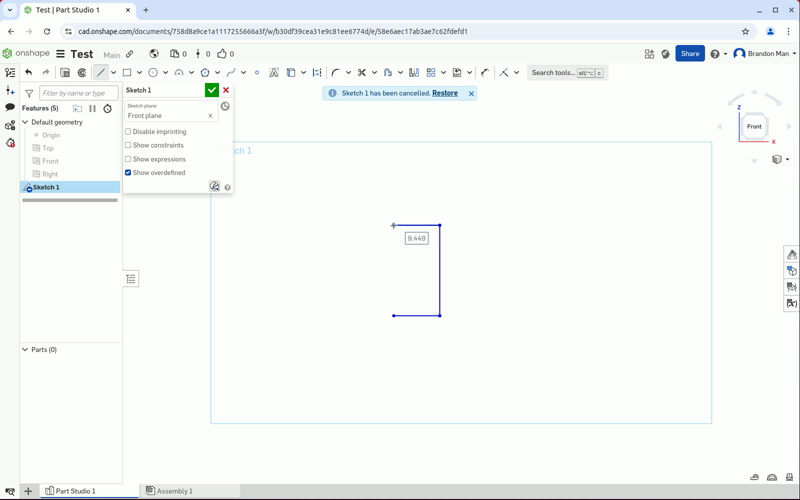
mouse_move(393, 315)
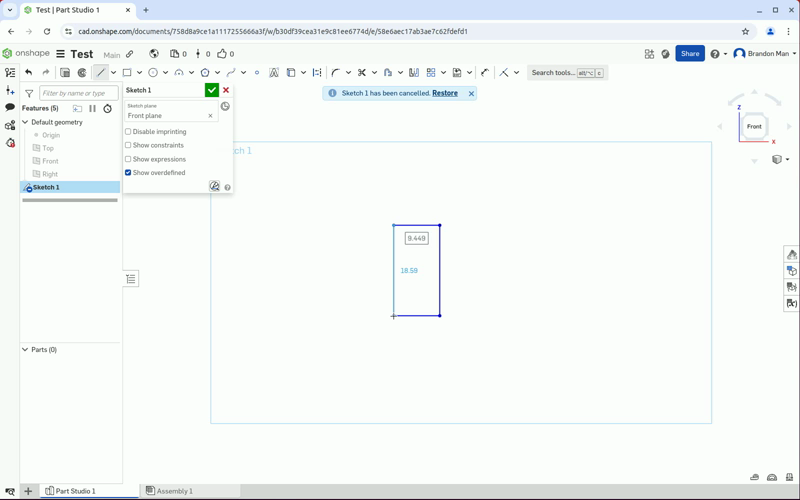
key_up(shift)
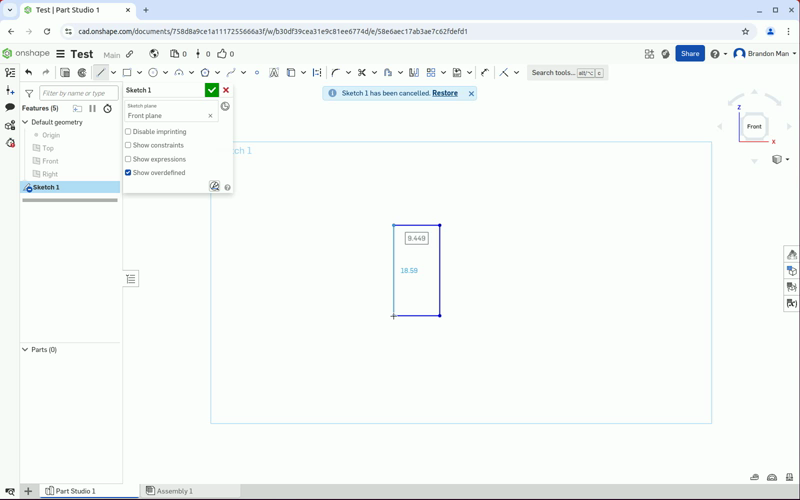
click(393, 315)
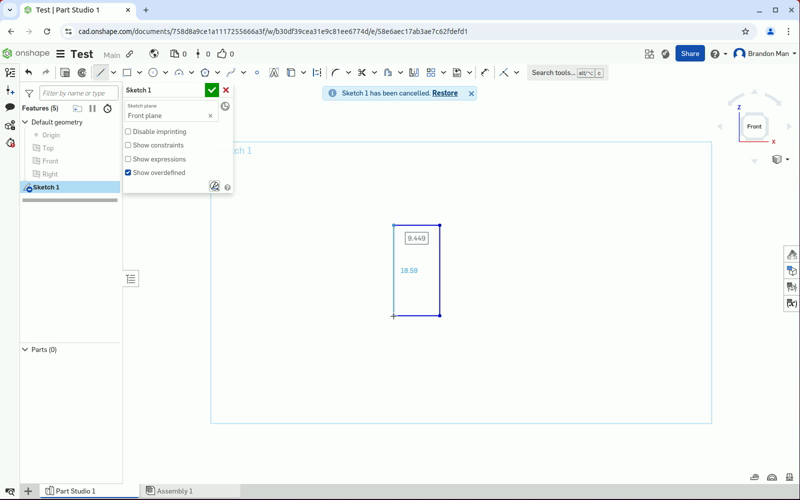
key(esc)
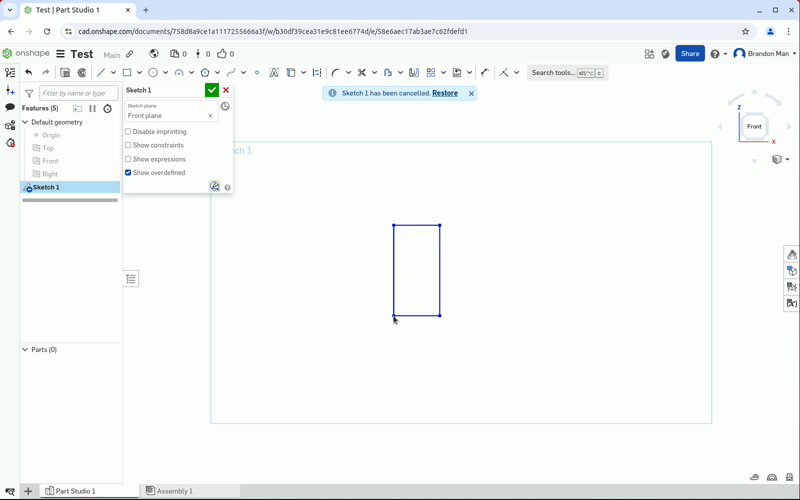
mouse_move(427, 254)
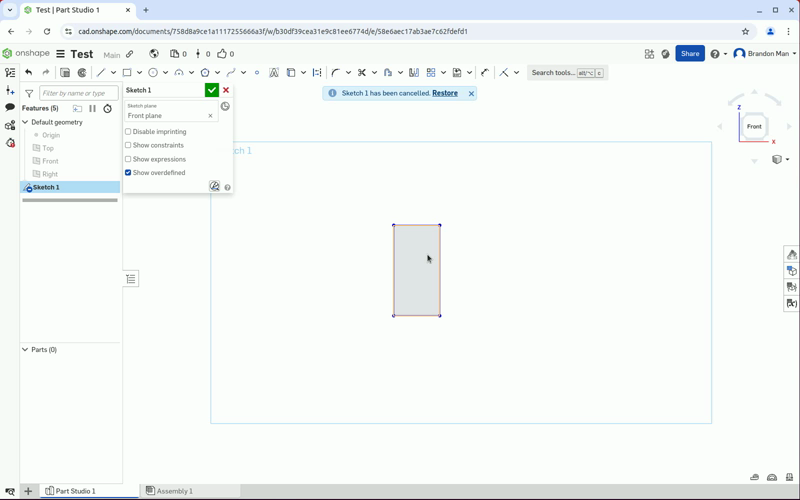
click(427, 254)
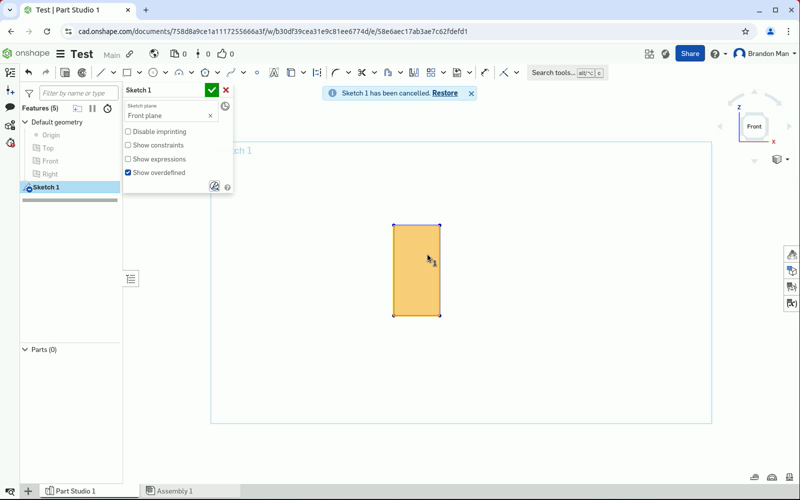
mouse_move(73, 352)
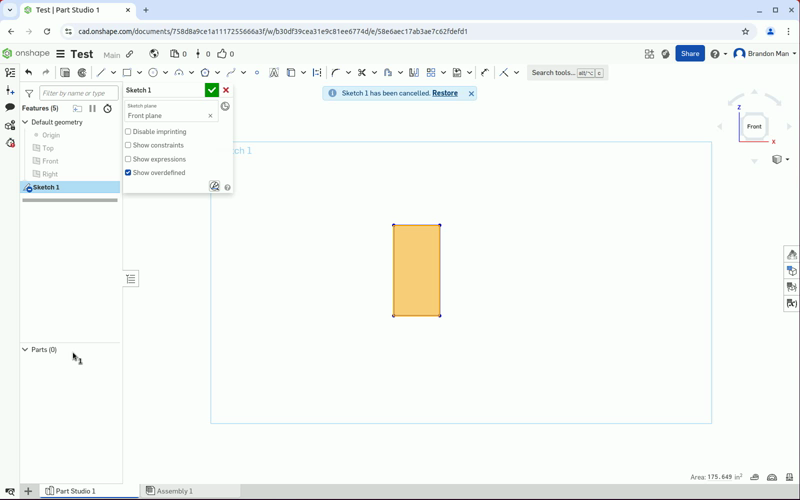
key(shift+y)
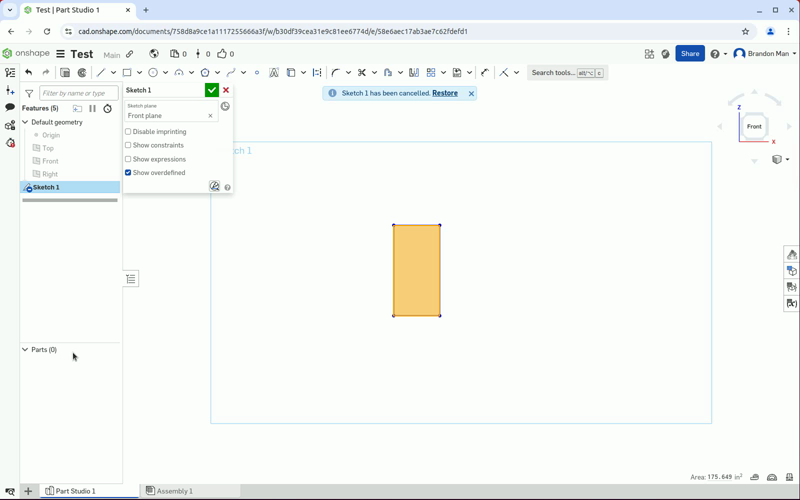
key(shift+e)
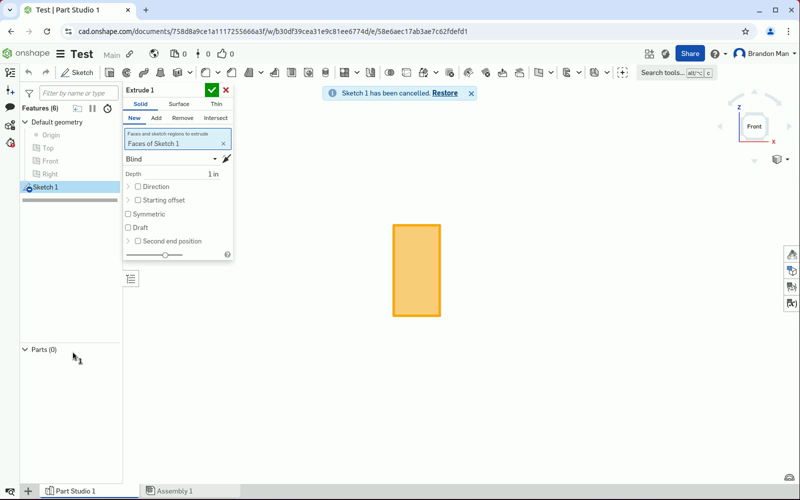
mouse_move(143, 106)
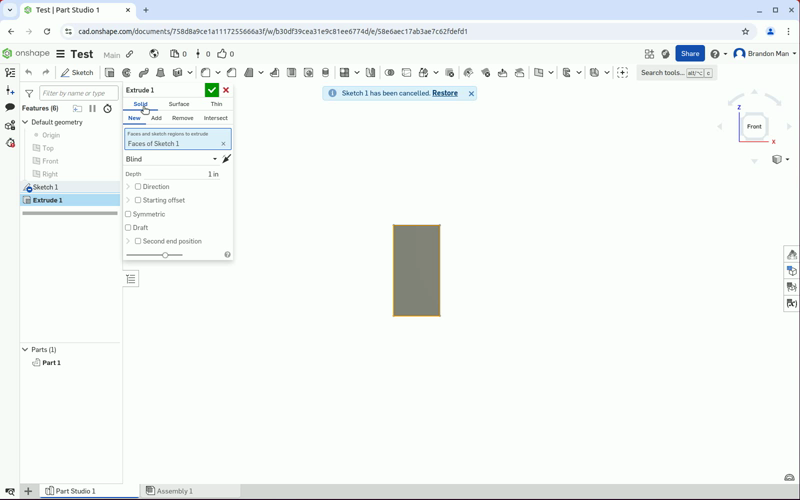
click(143, 106)
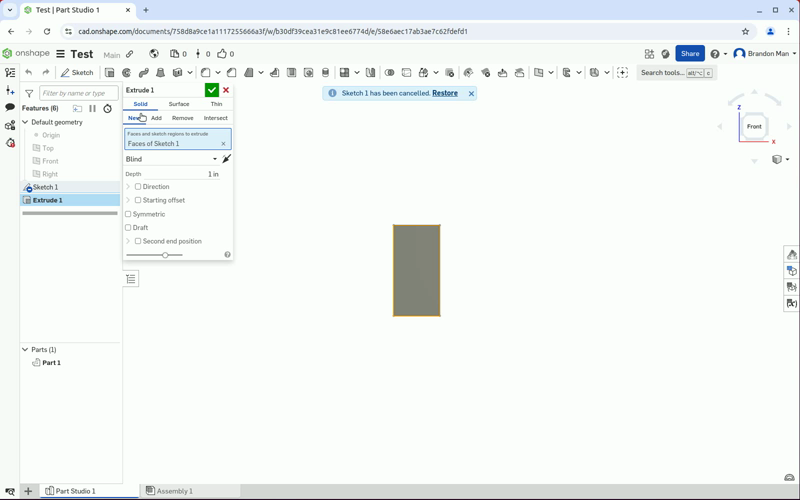
mouse_move(137, 120)
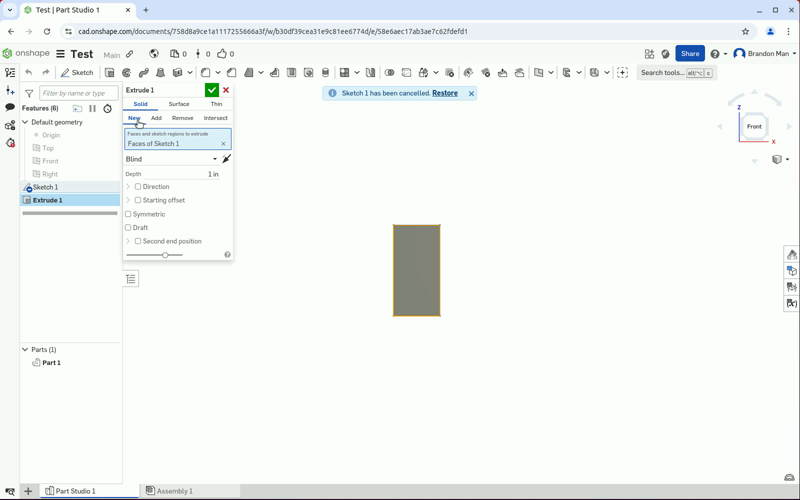
click(137, 120)
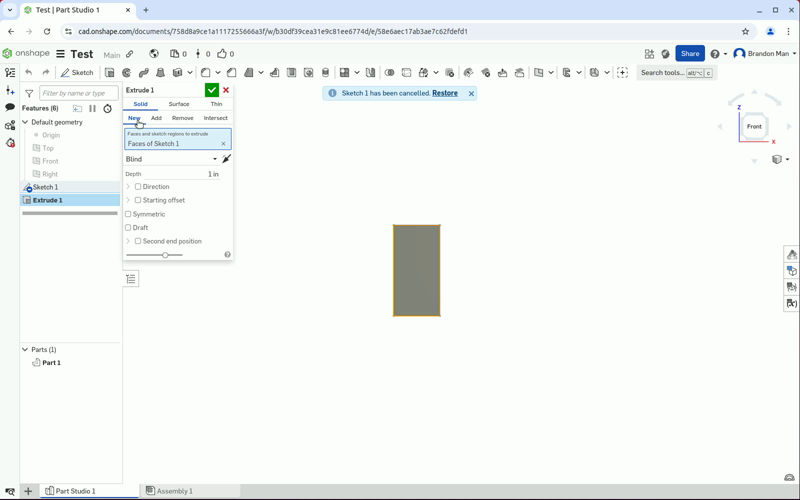
key(tab, 4)
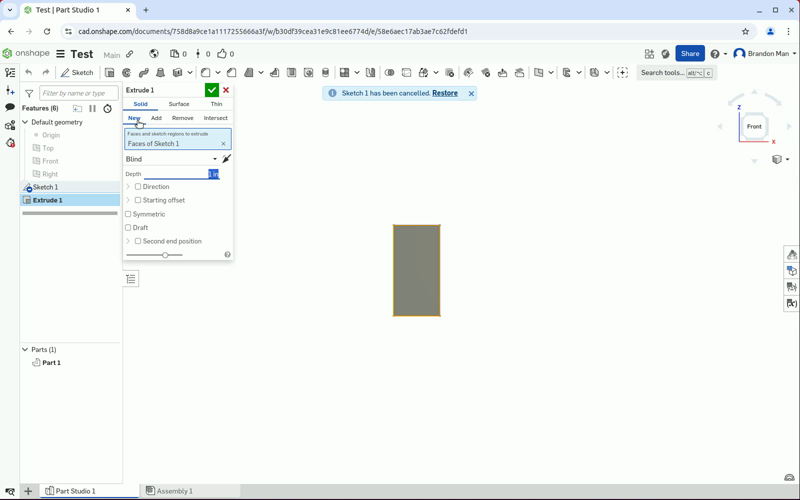
text(18.535)
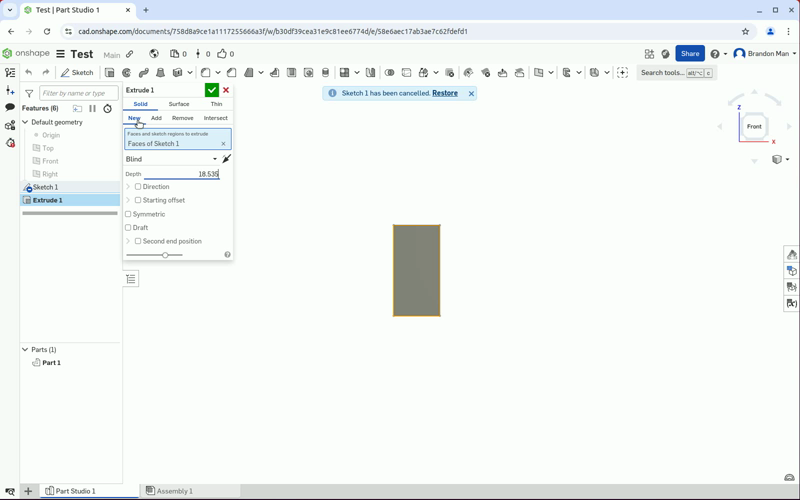
key(enter)
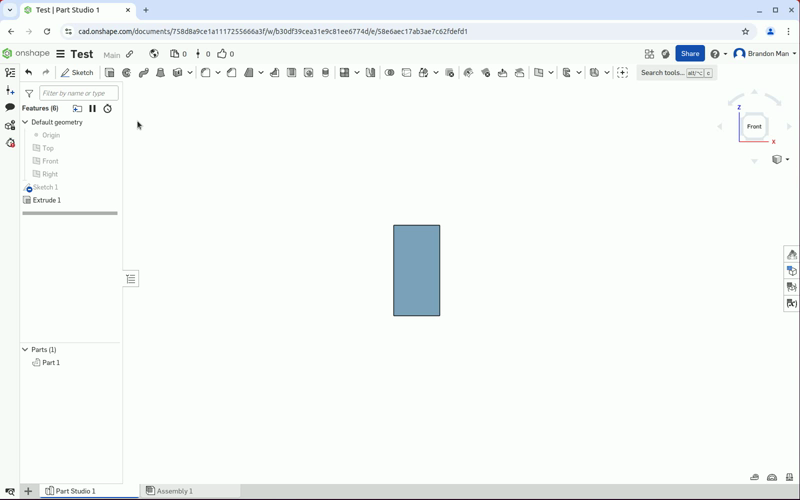
key(shift+h)
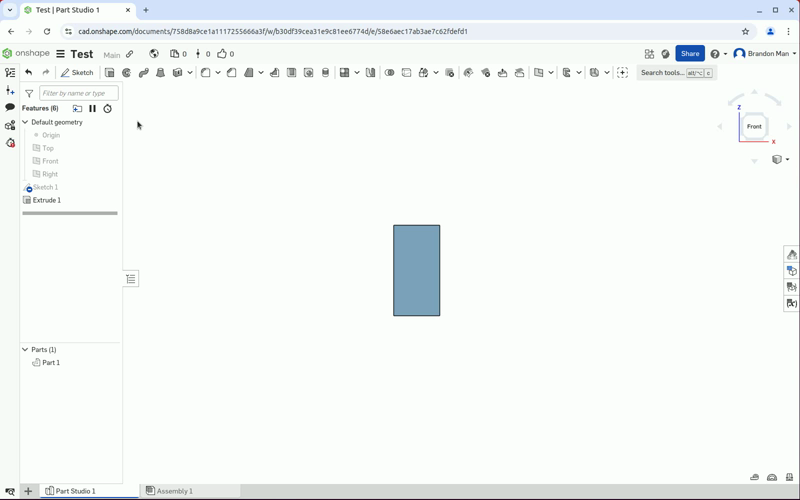
key(shift+h)
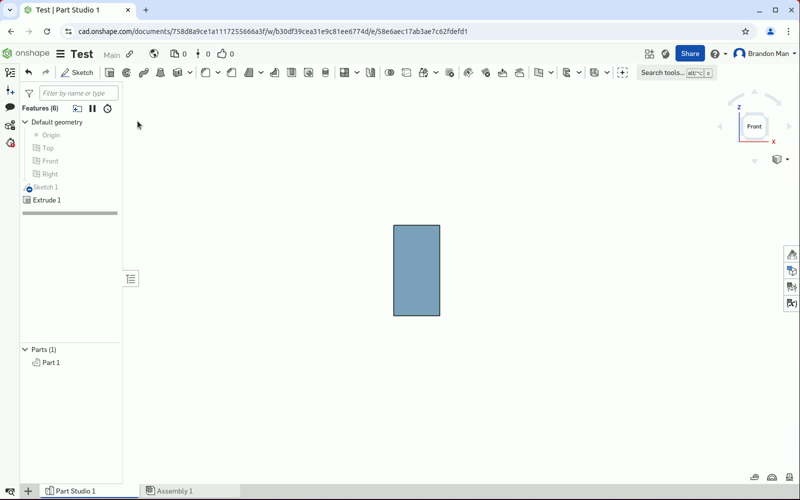
mouse_move(73, 189)
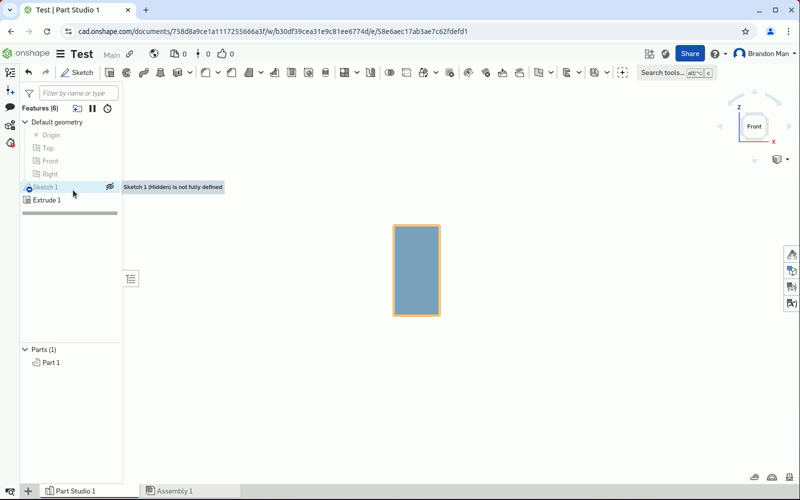
click(73, 189)
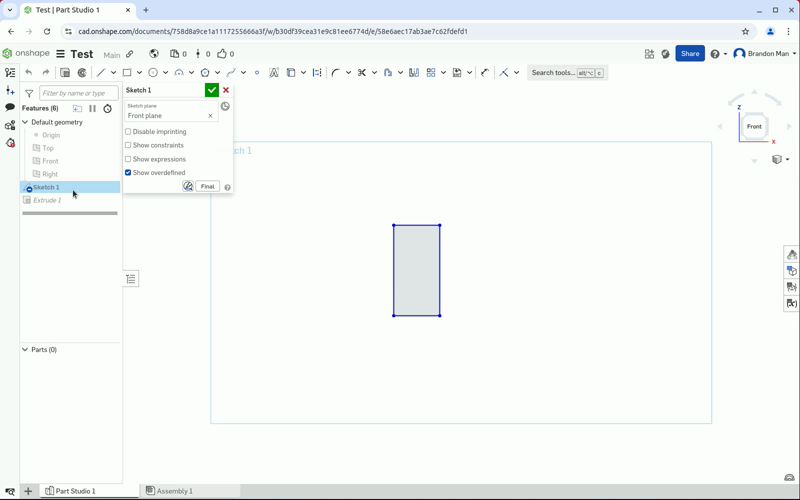
mouse_move(229, 92)
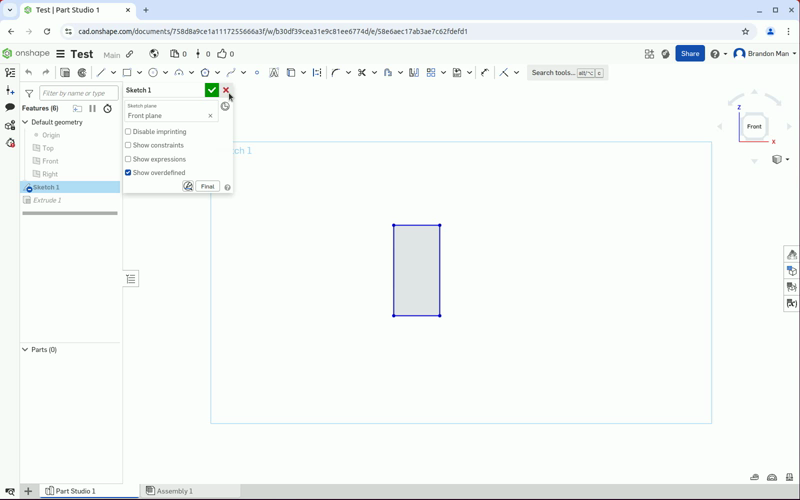
click(229, 92)
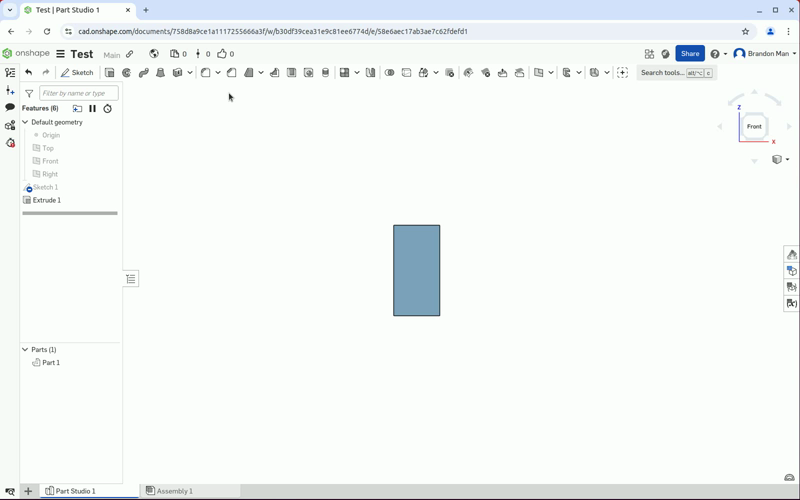
mouse_move(73, 352)
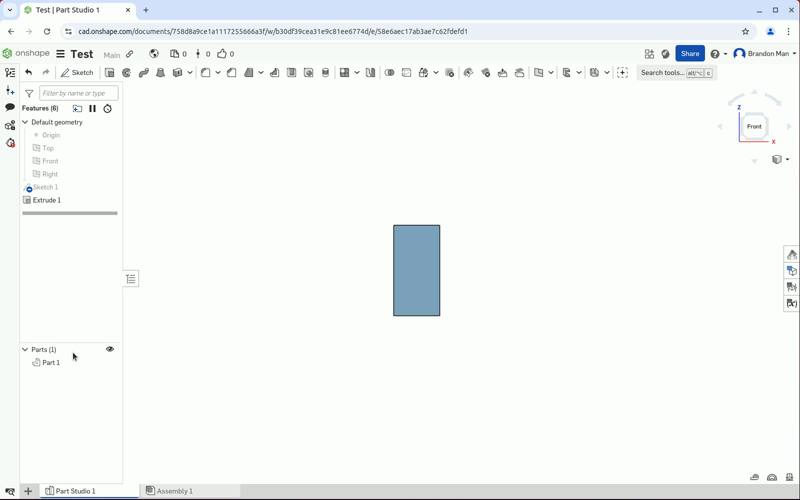
key(y)
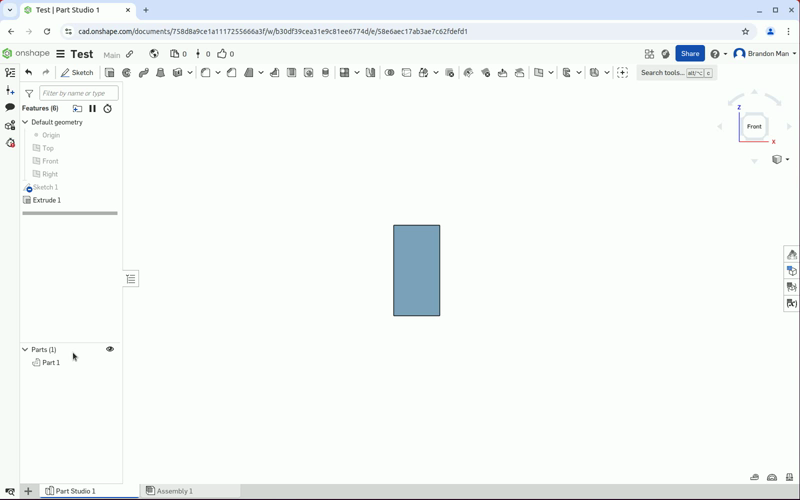
key(shift+p)
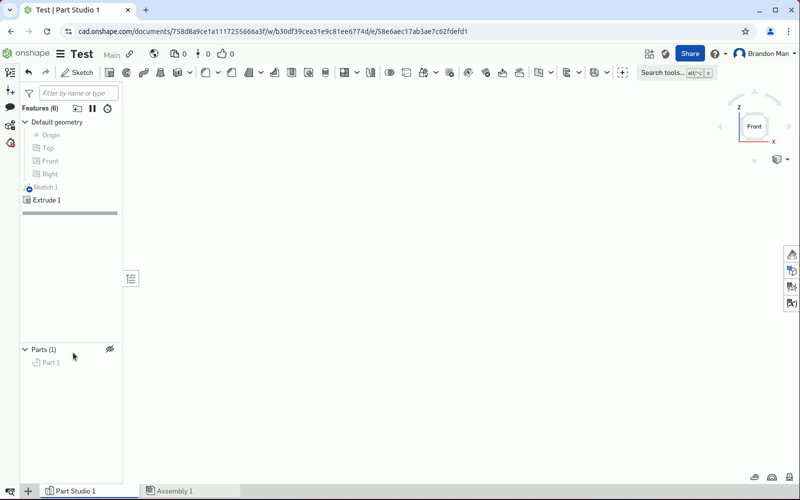
key(space)
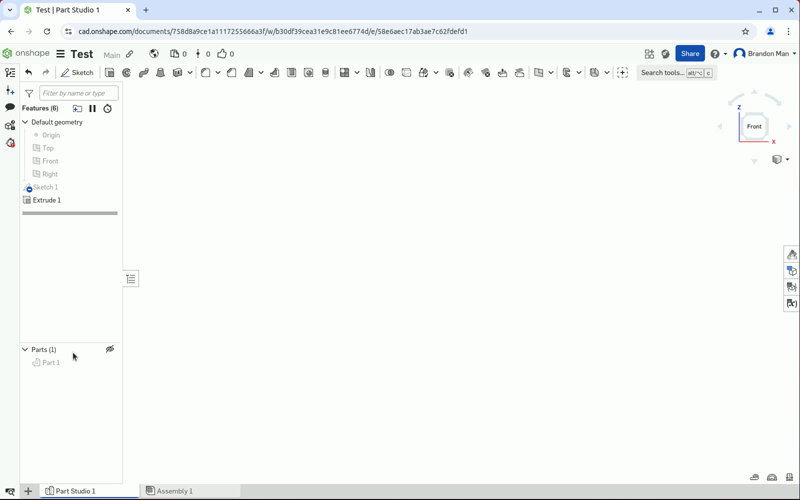
key_down(shift)
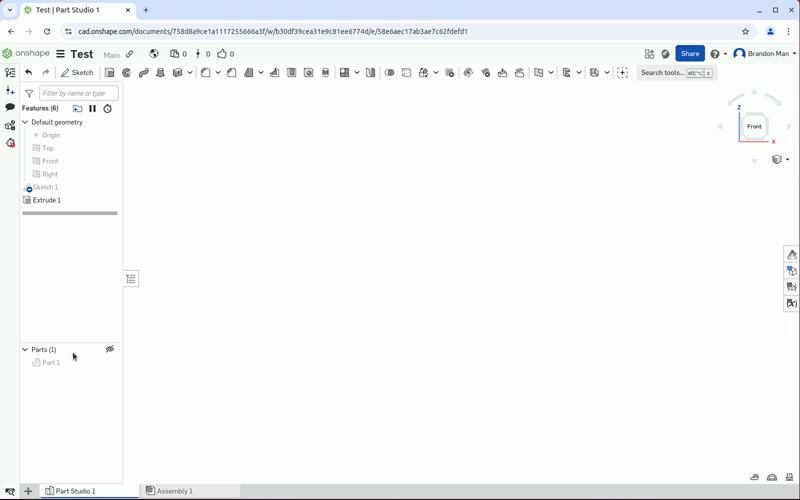
key(left)
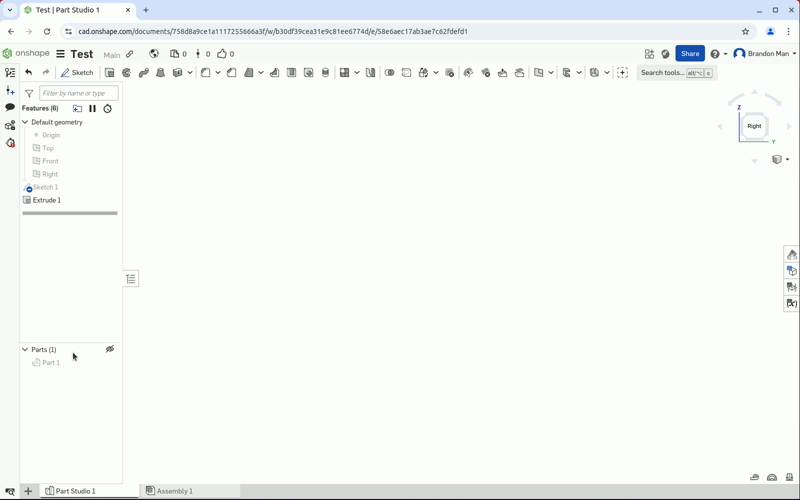
key_up(shift)
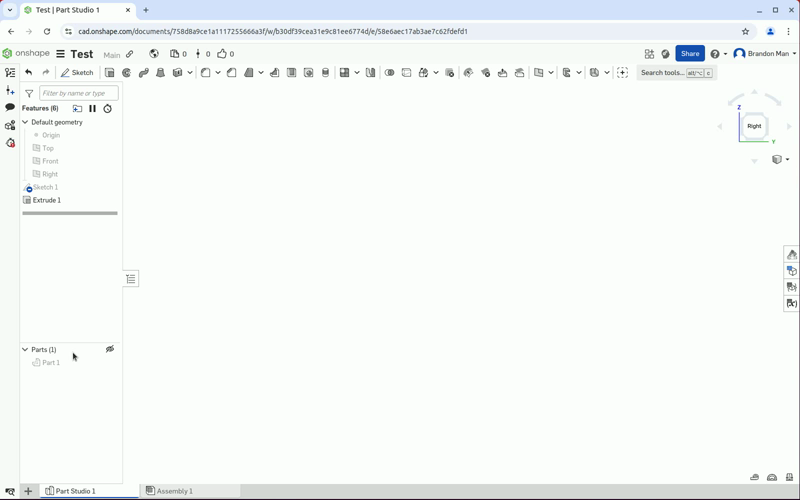
mouse_move(73, 352)
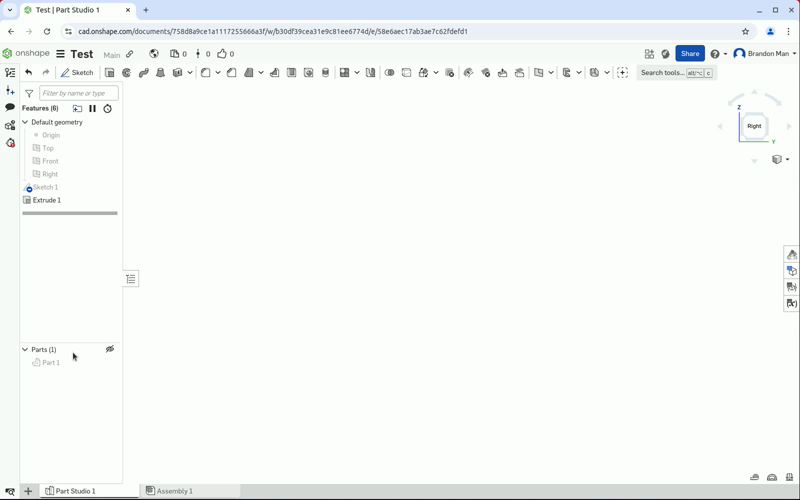
key(shift+y)
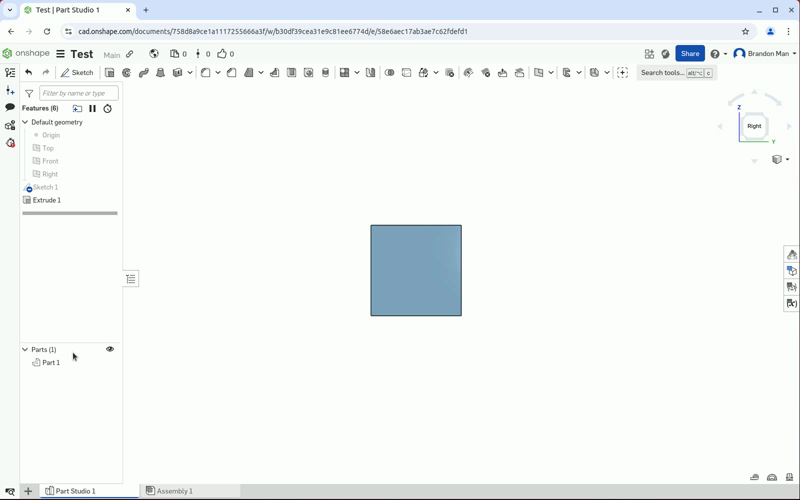
mouse_move(541, 75)
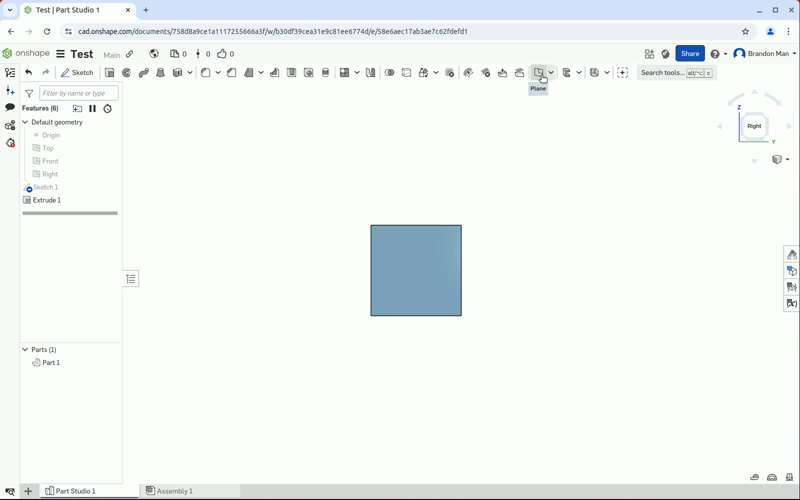
click(541, 75)
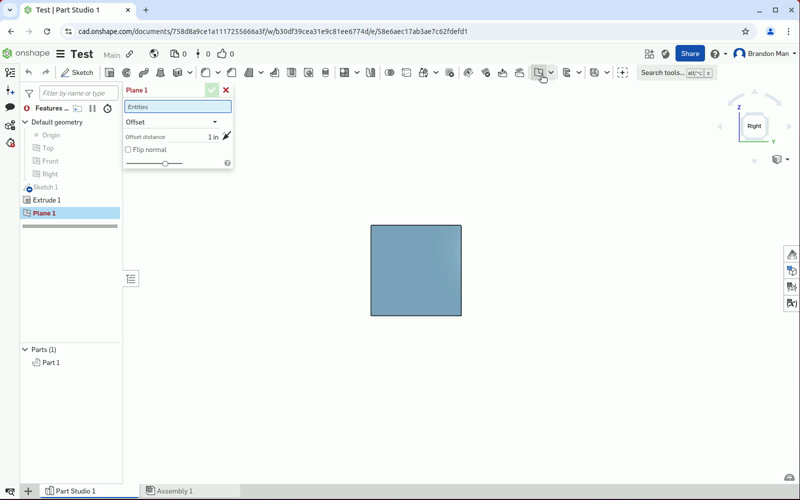
mouse_move(73, 176)
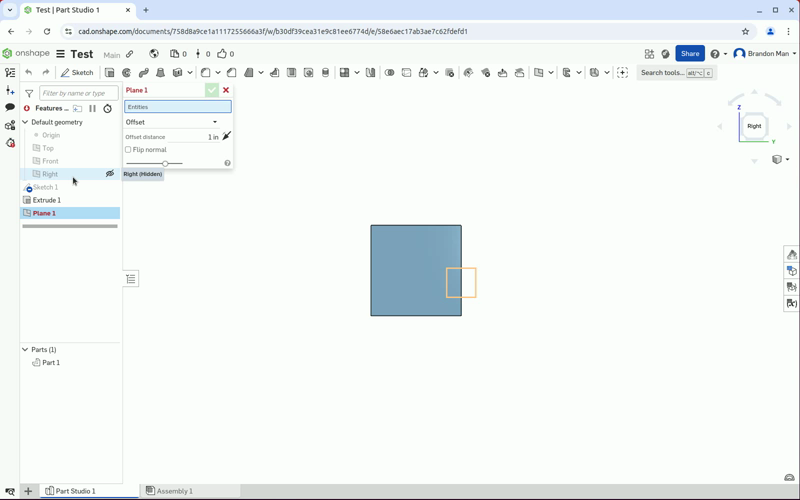
click(73, 176)
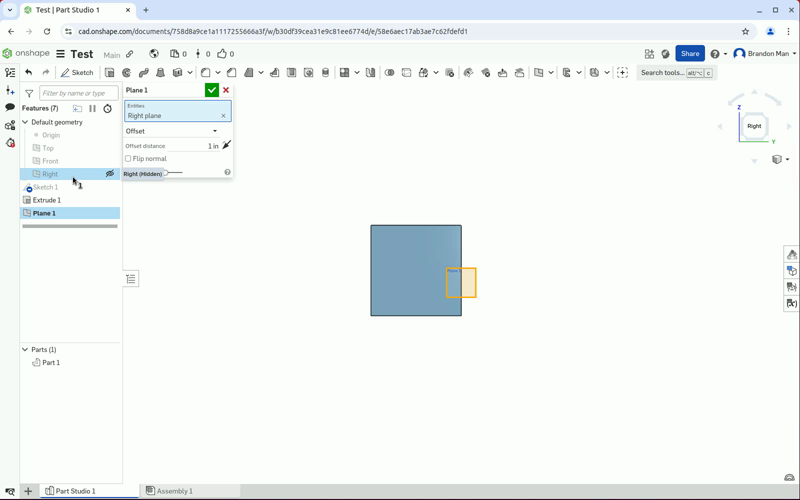
key(tab, 2)
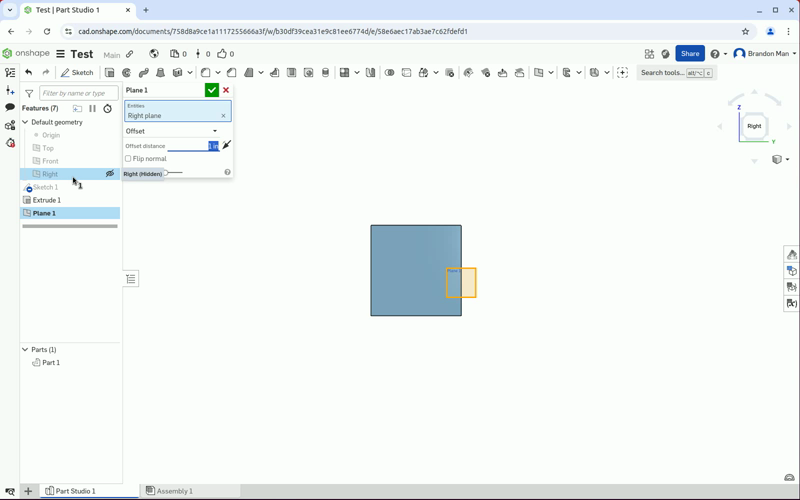
text(13.711)
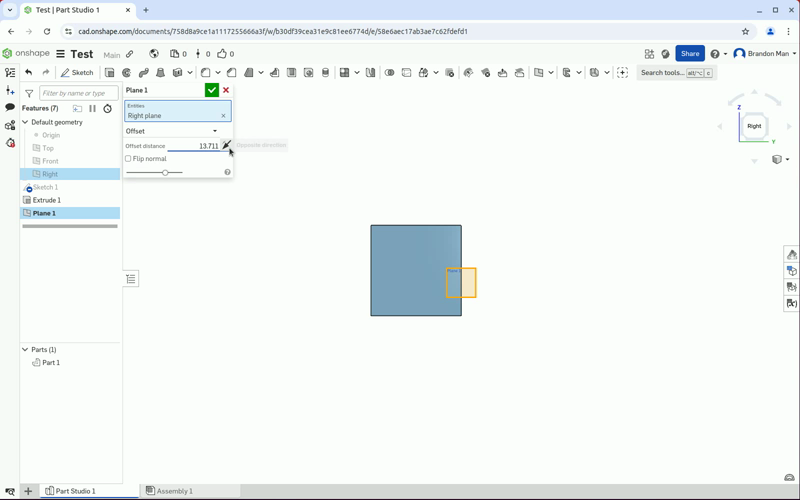
mouse_move(229, 147)
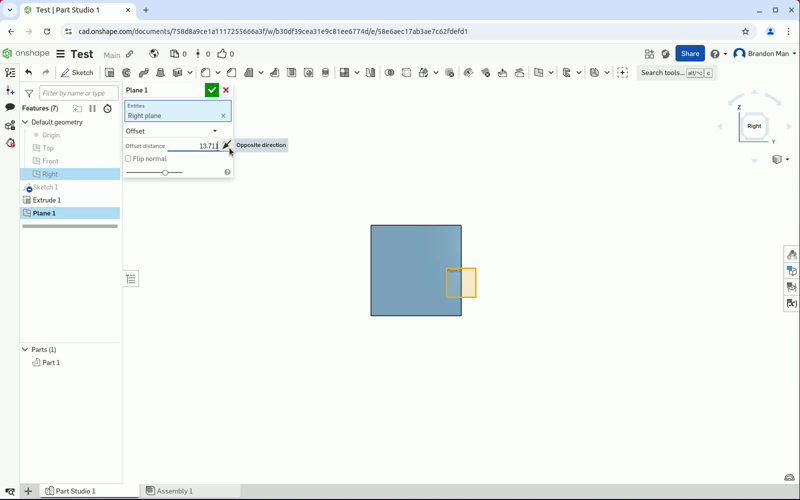
click(229, 147)
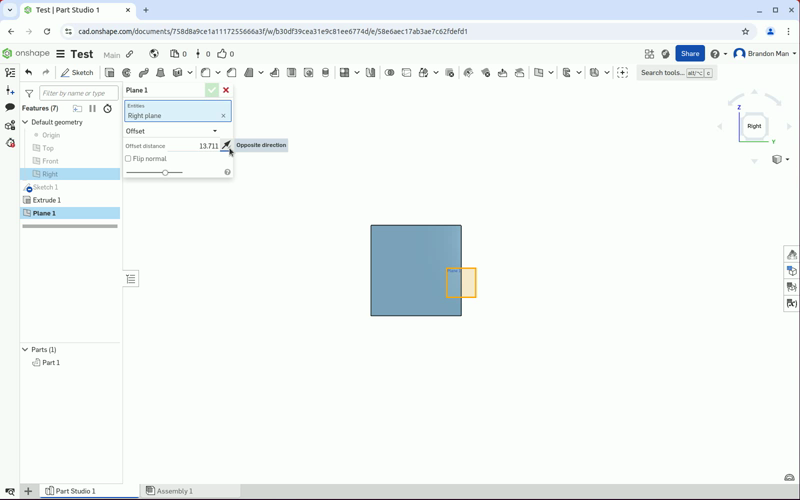
key(enter, 2)
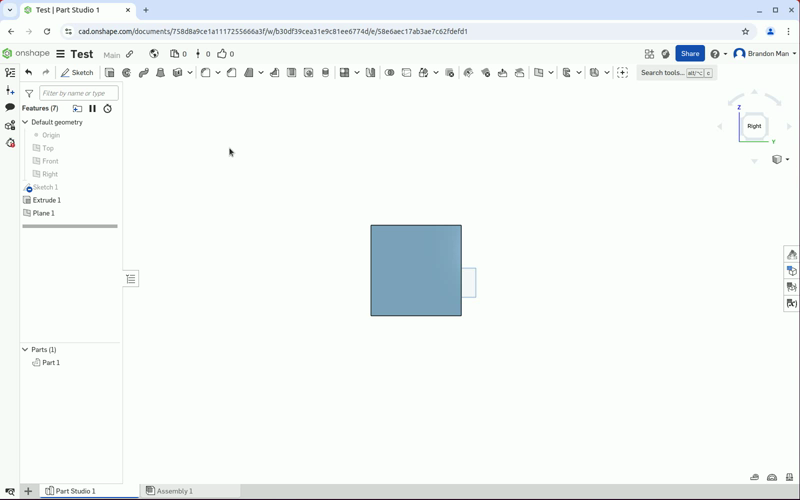
key(shift+s)
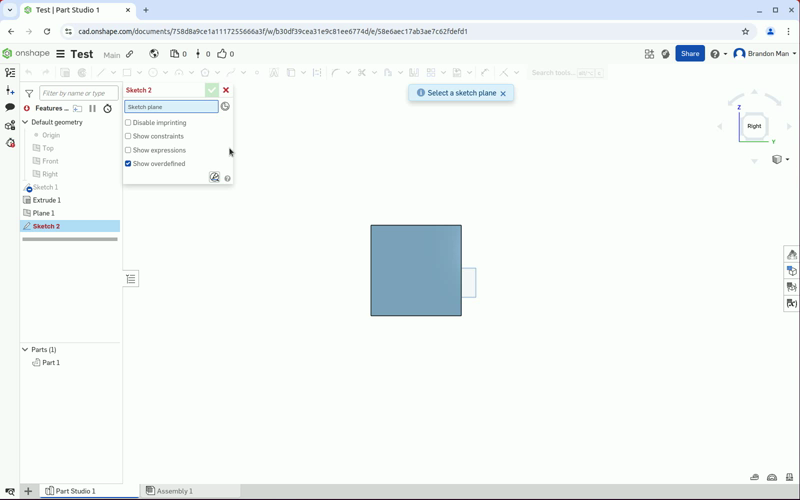
mouse_move(73, 215)
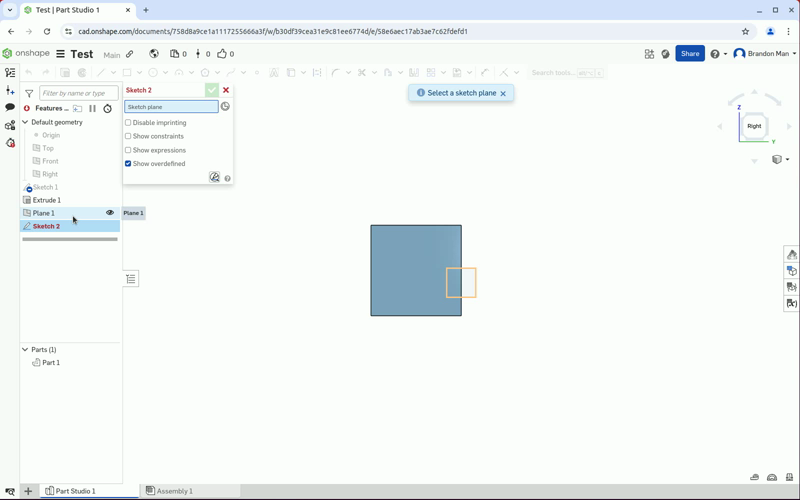
click(73, 215)
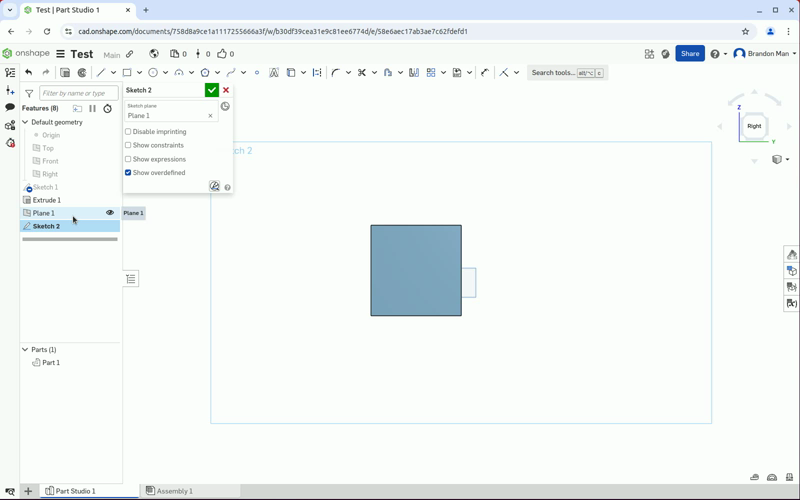
mouse_move(73, 352)
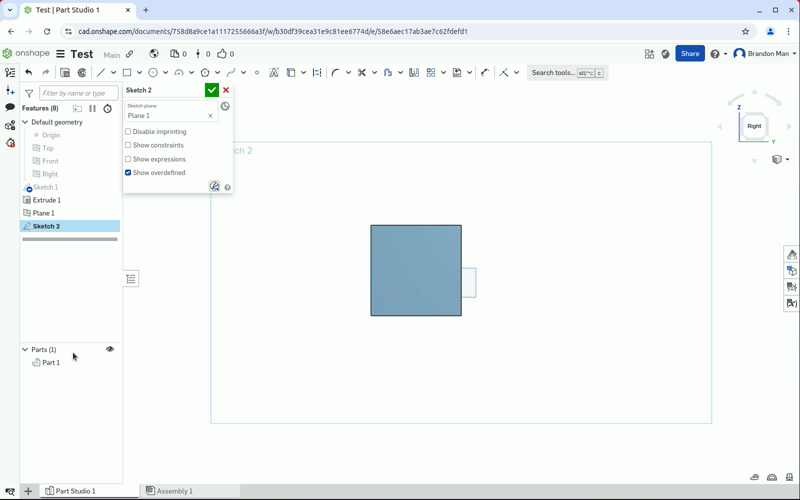
key(y)
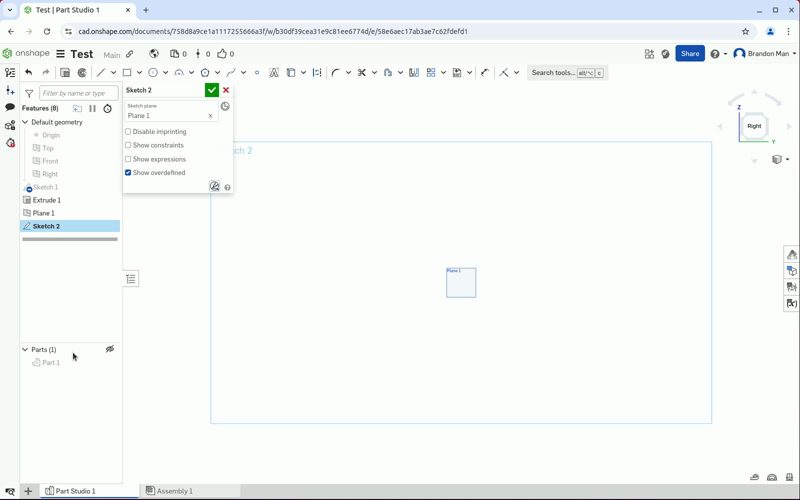
key(l)
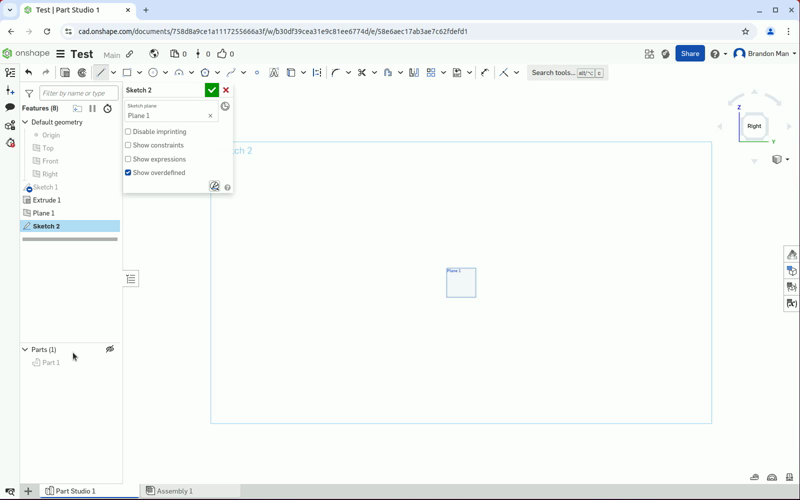
key_down(shift)
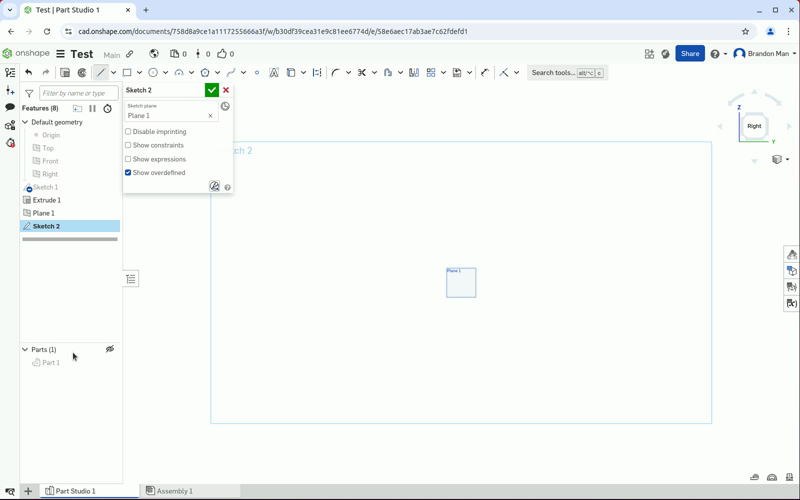
mouse_move(370, 315)
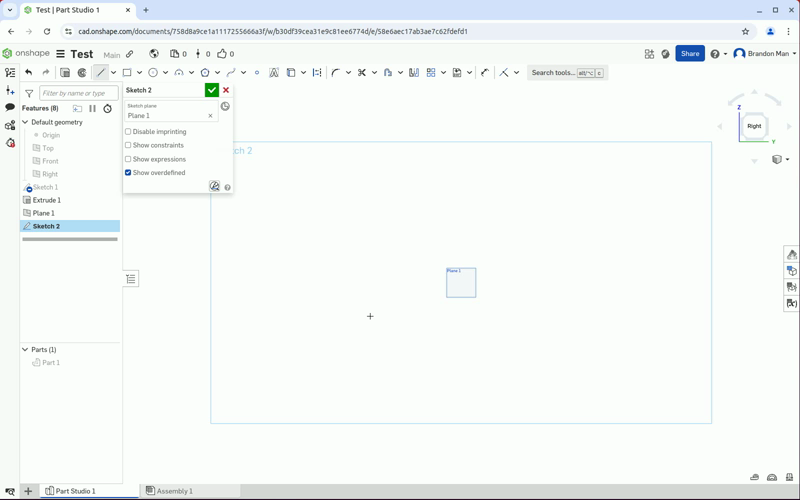
click(370, 315)
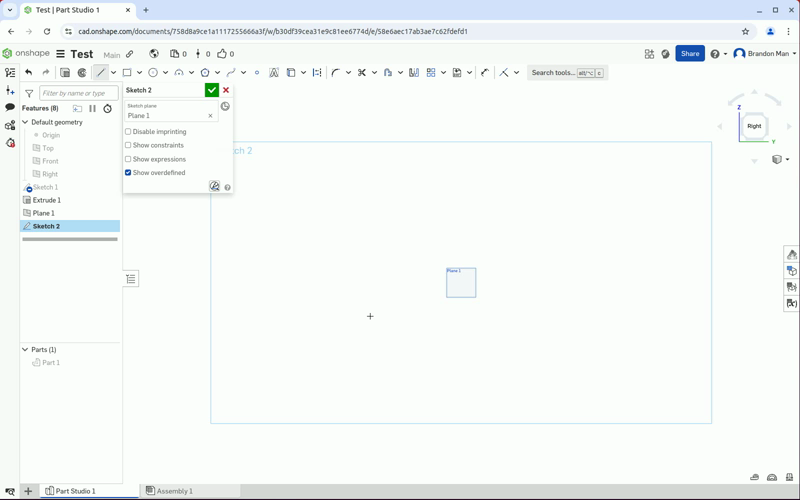
key_up(shift)
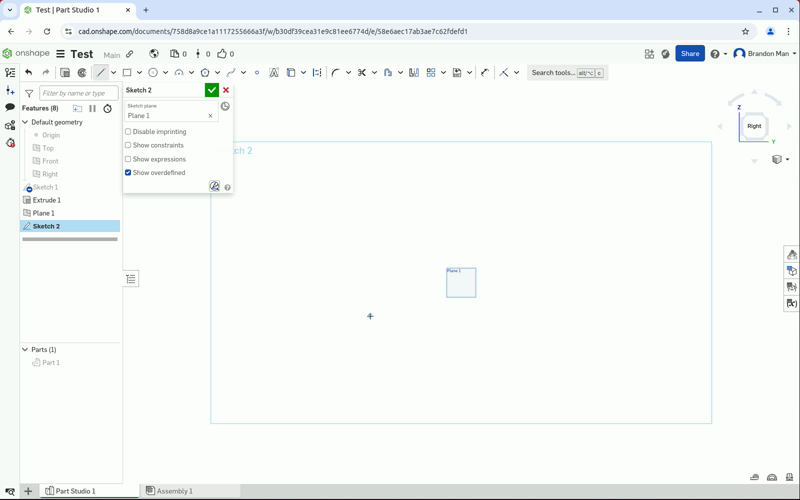
key_down(shift)
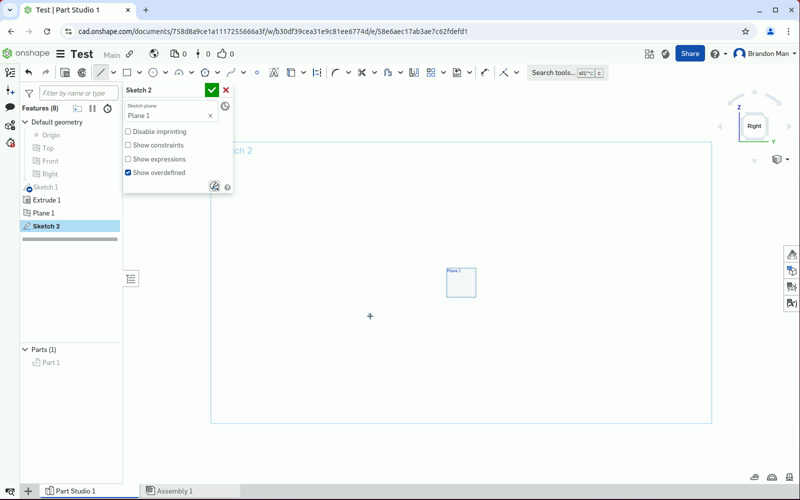
mouse_move(400, 315)
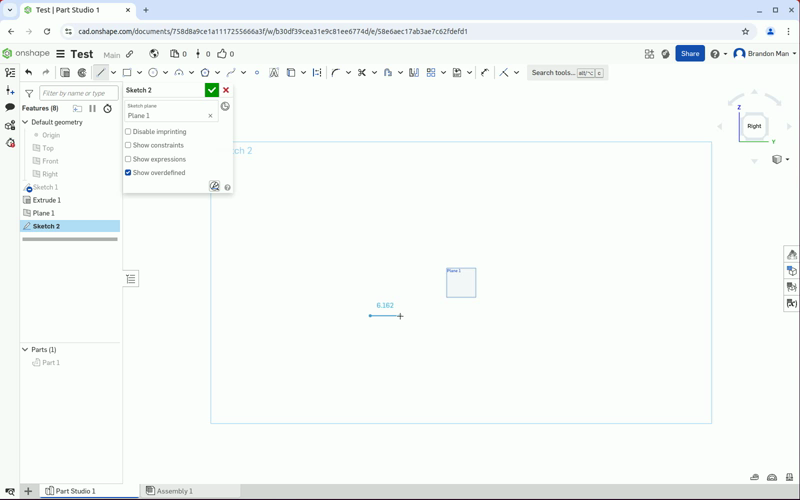
mouse_move(416, 315)
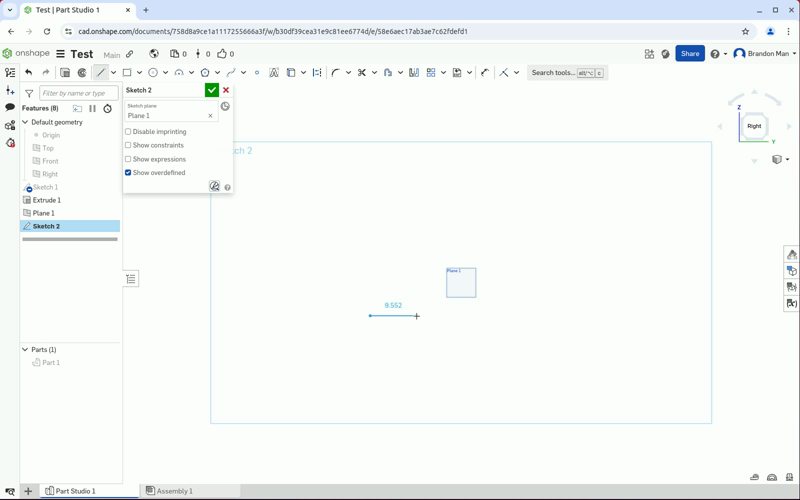
click(416, 315)
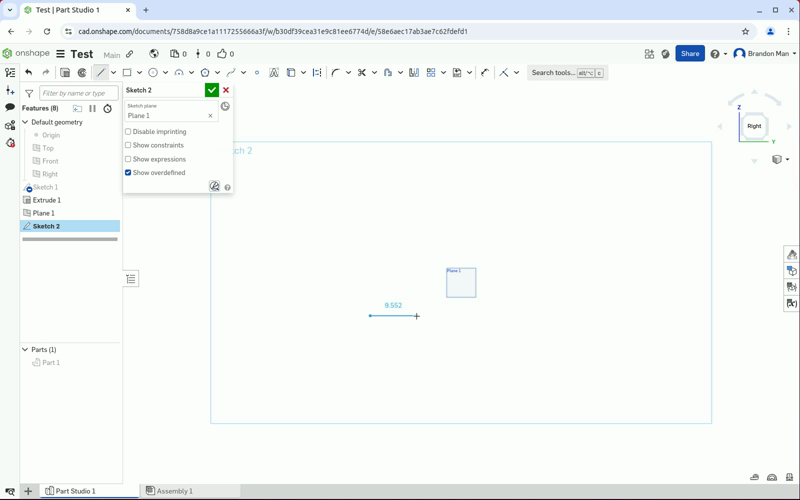
key_up(shift)
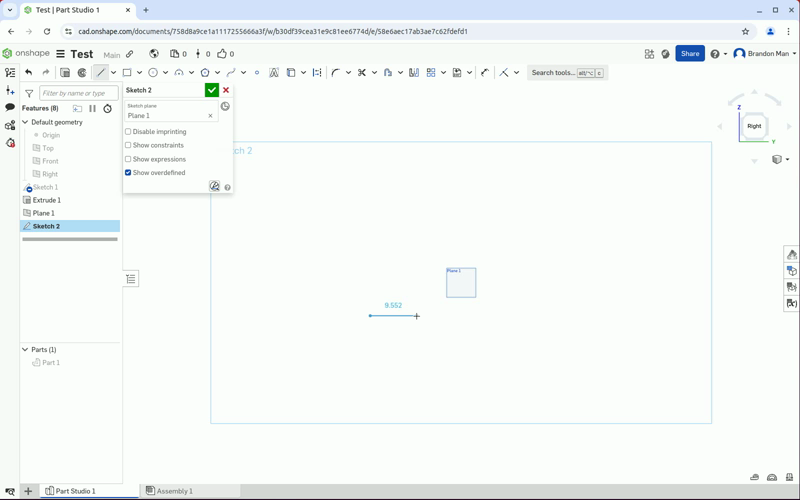
key_down(shift)
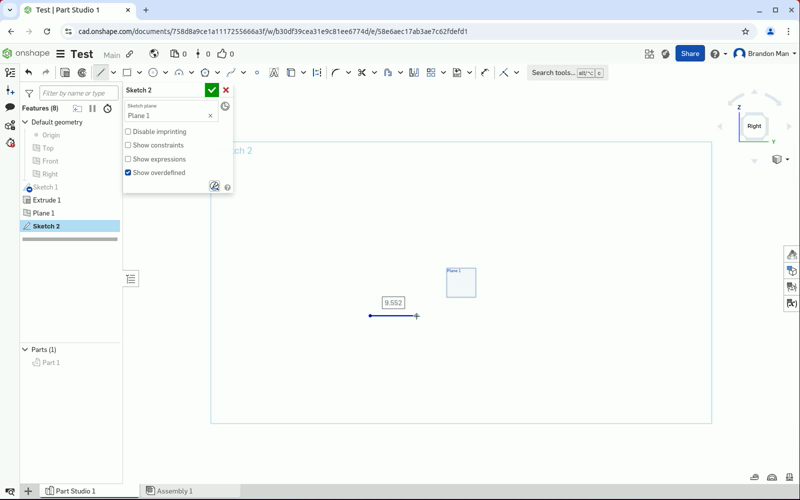
mouse_move(447, 315)
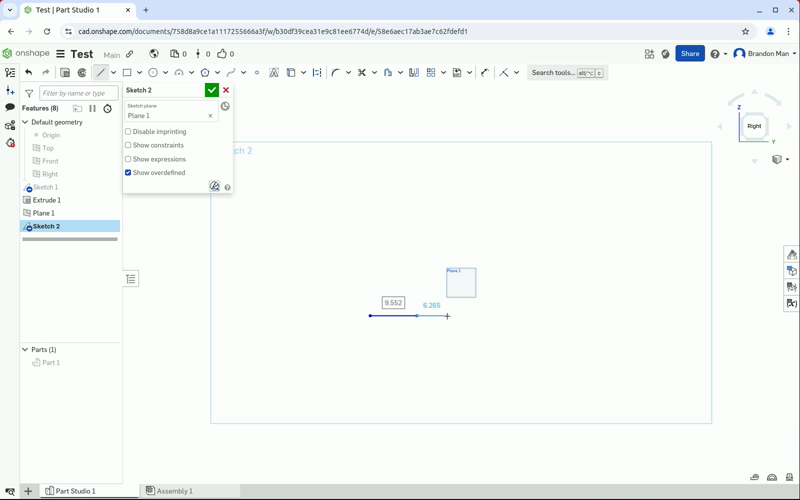
mouse_move(416, 269)
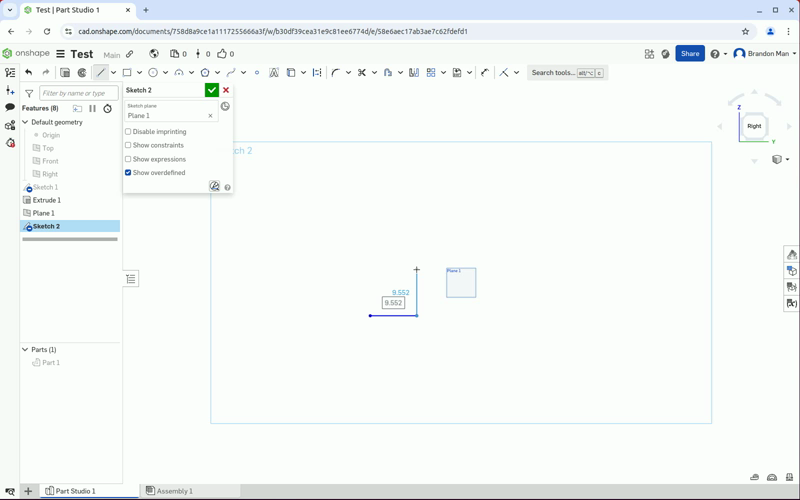
click(416, 269)
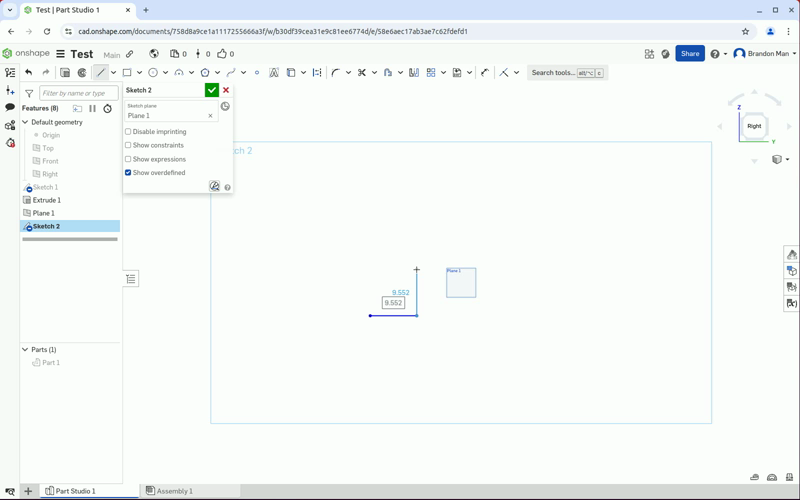
key_up(shift)
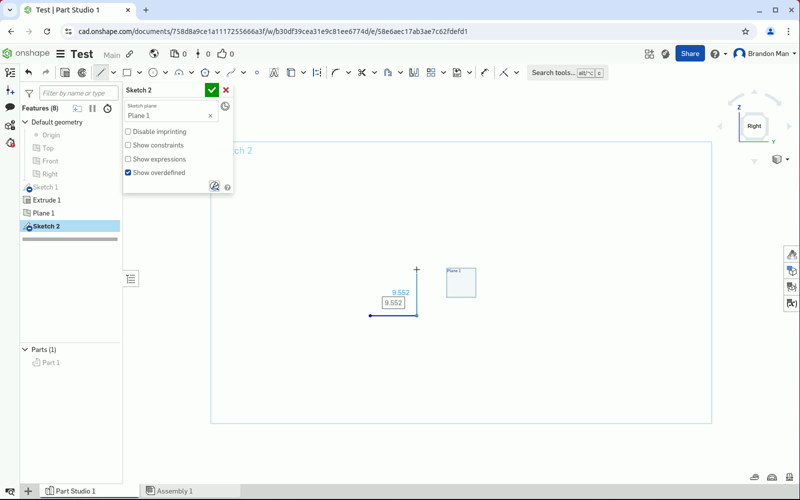
key_down(shift)
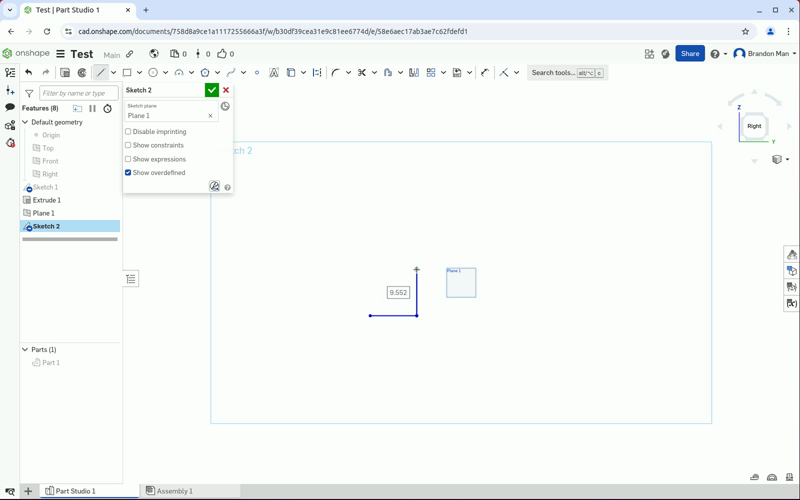
mouse_move(447, 269)
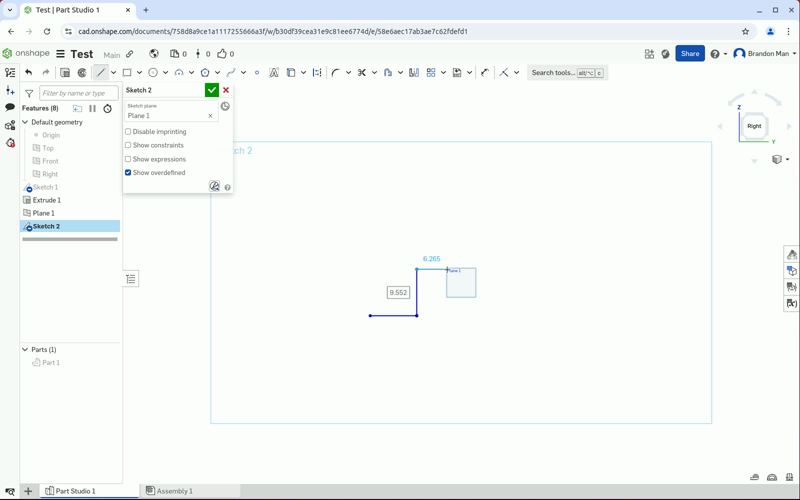
mouse_move(370, 269)
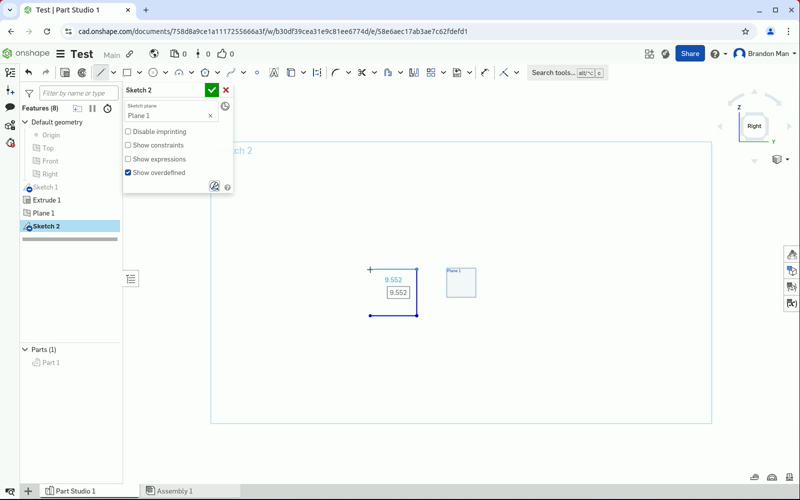
click(370, 269)
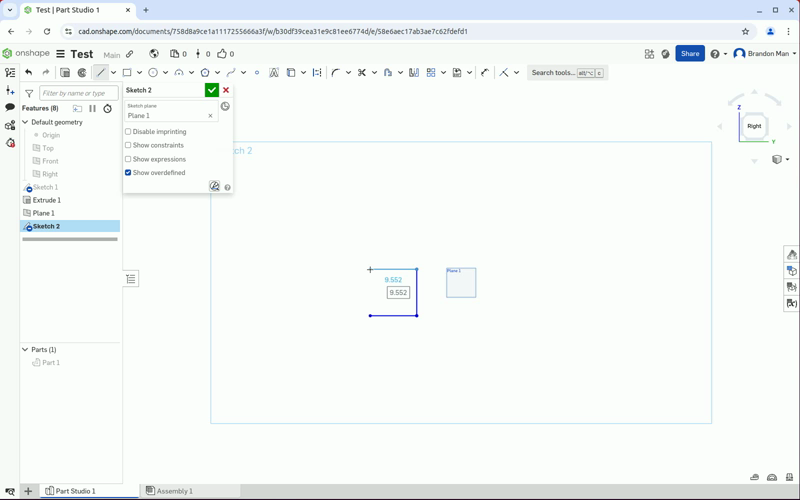
key_up(shift)
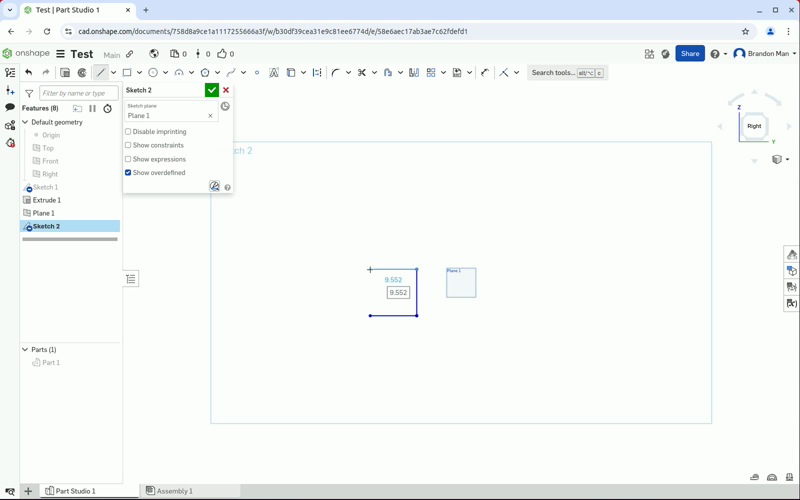
mouse_move(400, 269)
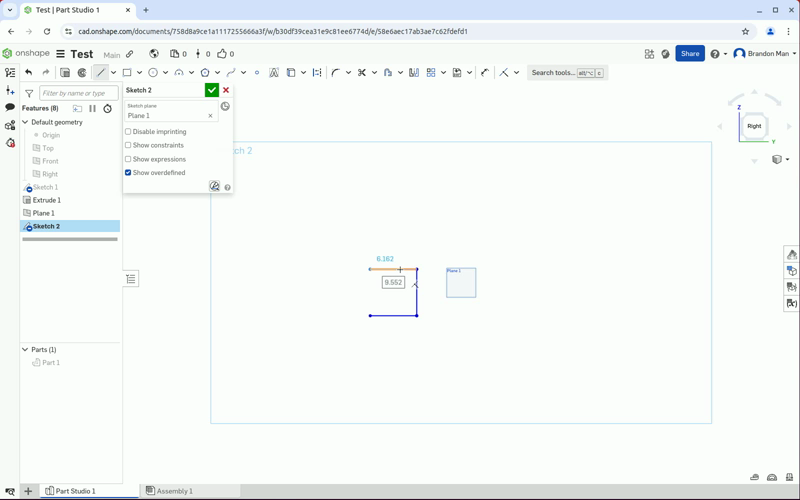
key_down(shift)
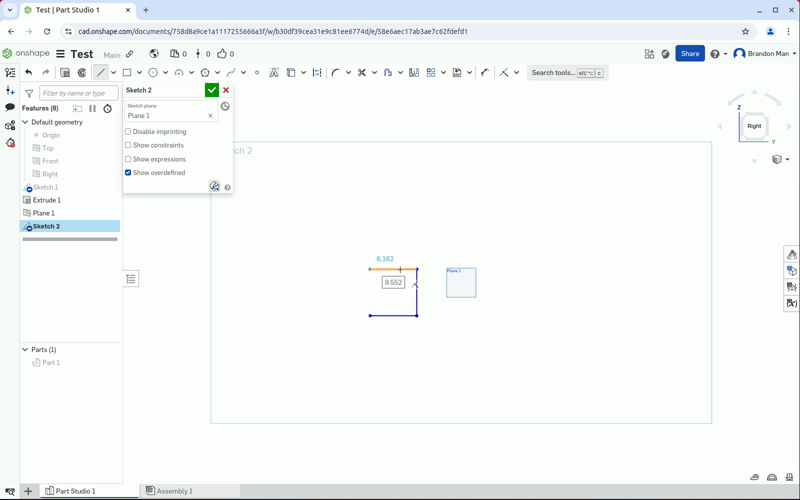
mouse_move(370, 315)
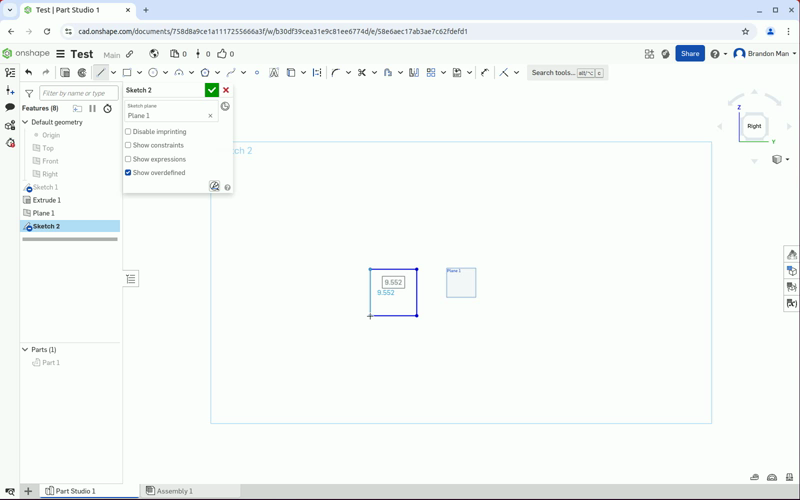
key_up(shift)
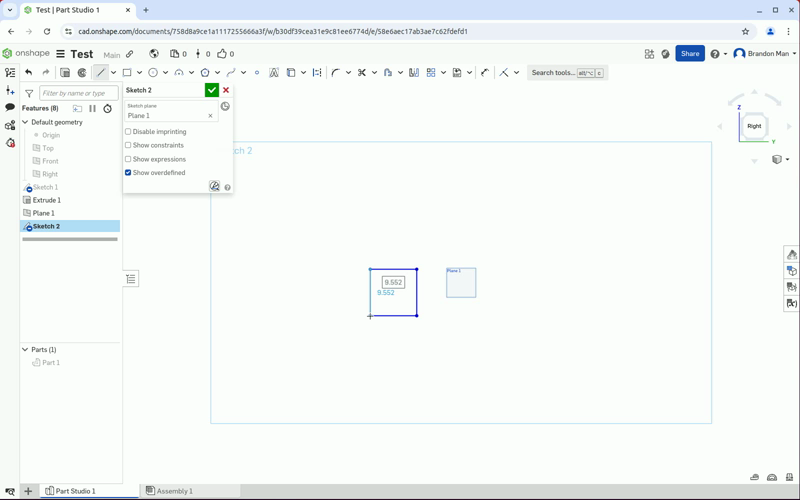
click(370, 315)
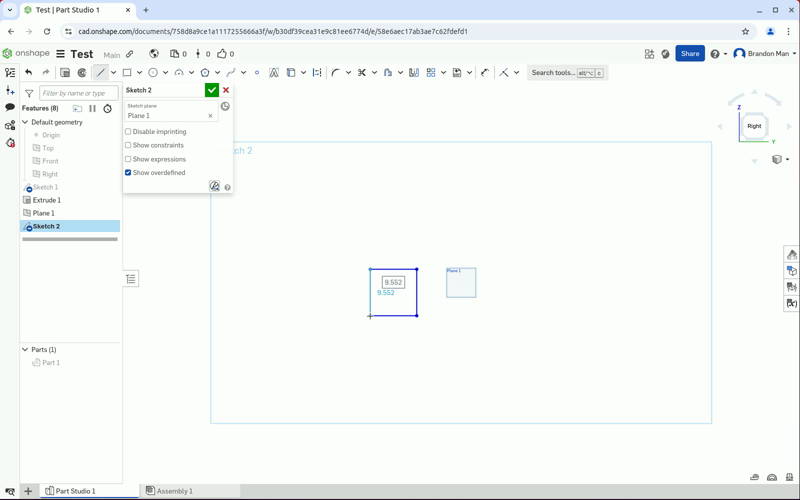
key(esc)
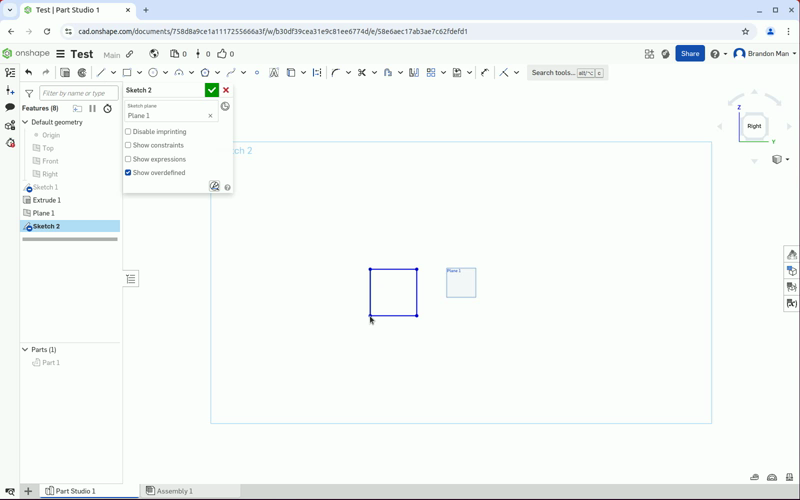
mouse_move(398, 294)
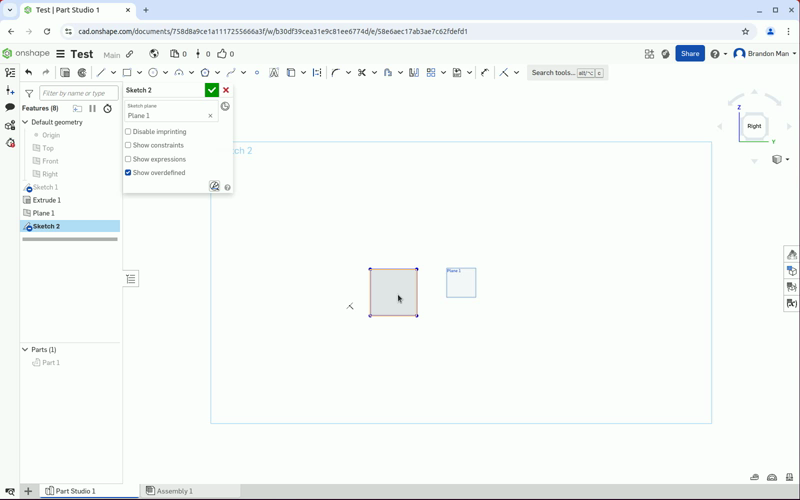
click(398, 294)
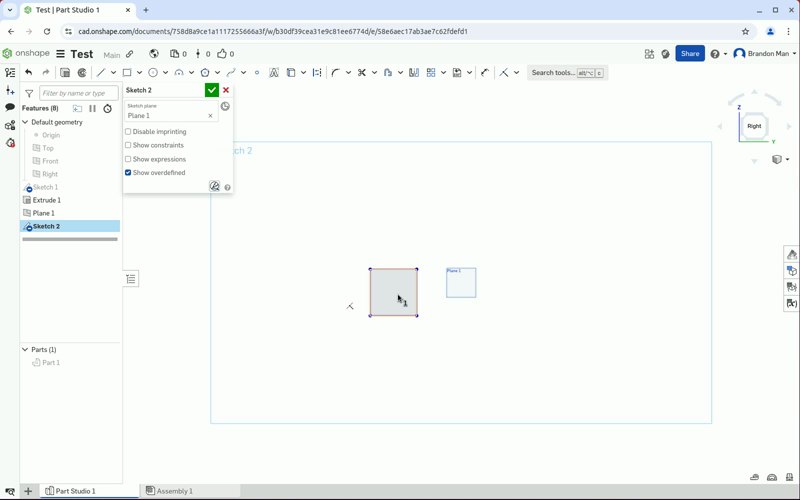
mouse_move(73, 352)
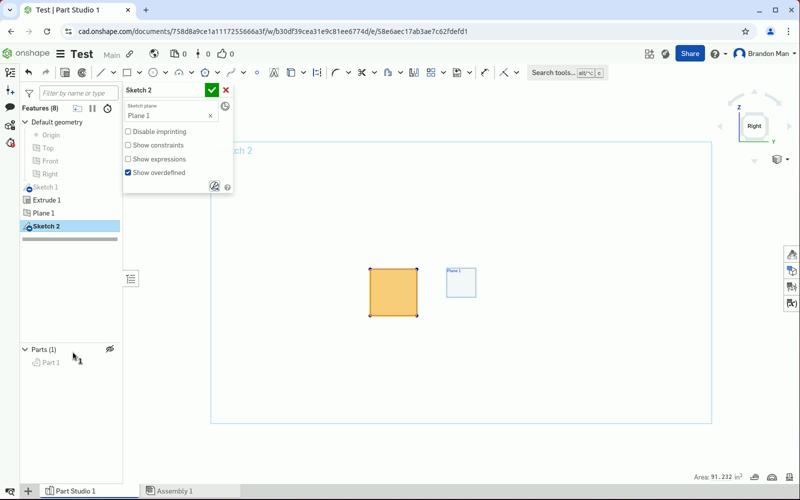
key(shift+y)
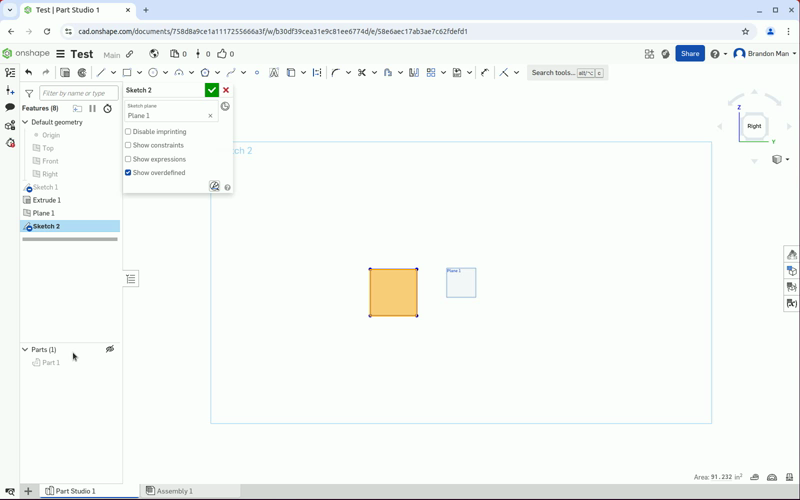
key(shift+e)
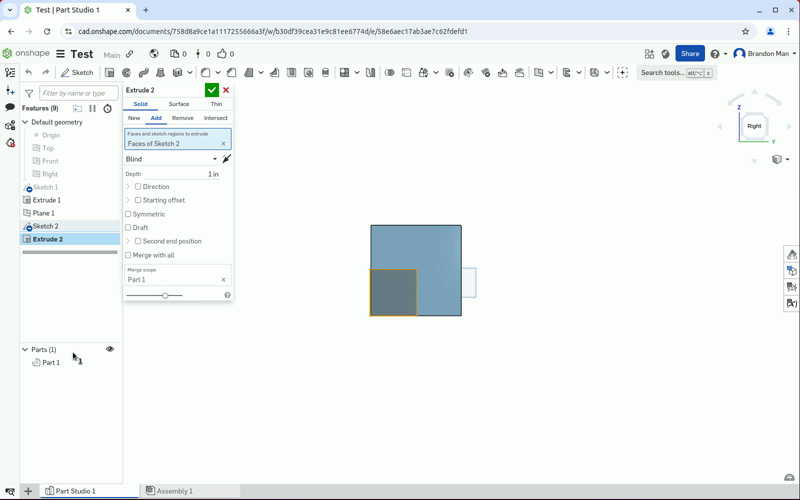
mouse_move(143, 106)
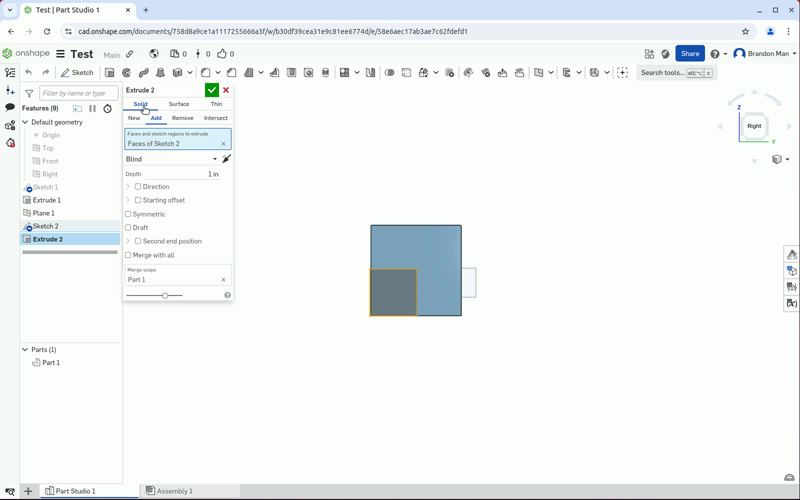
click(143, 106)
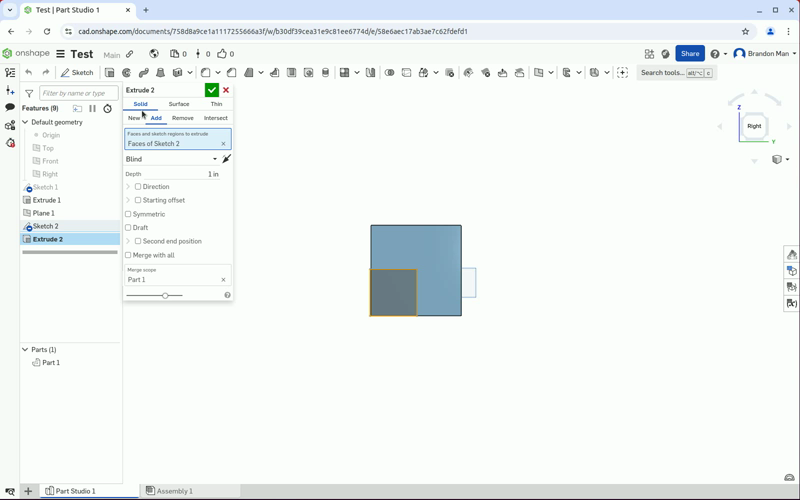
mouse_move(137, 120)
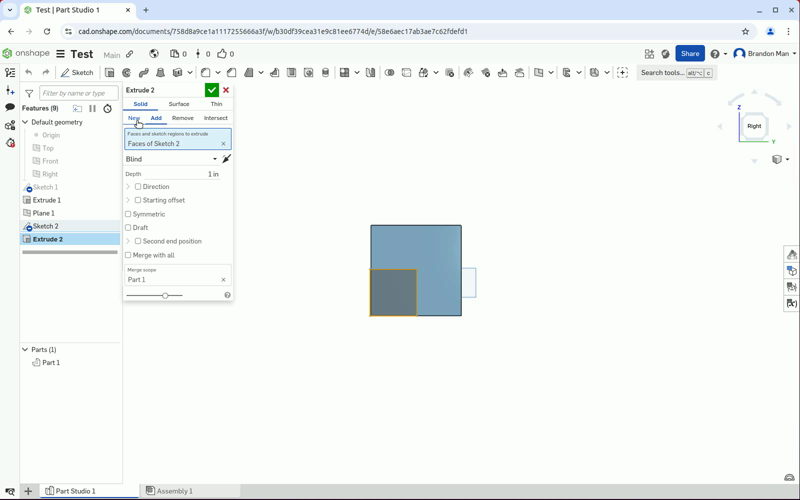
click(137, 120)
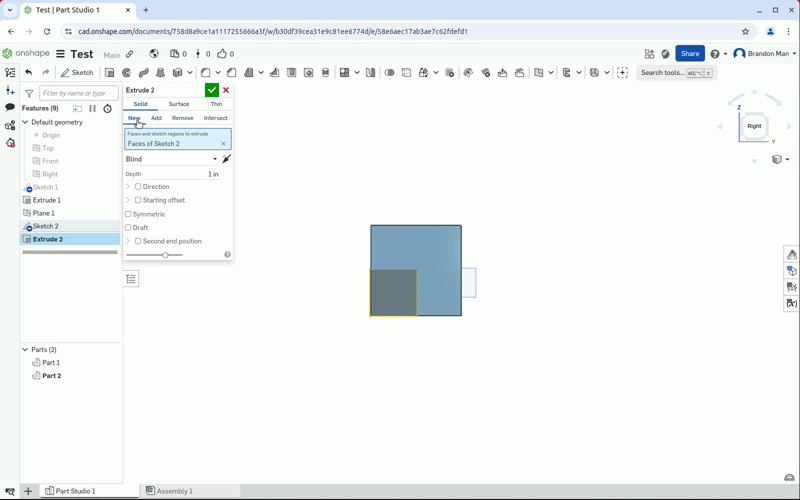
key(tab, 4)
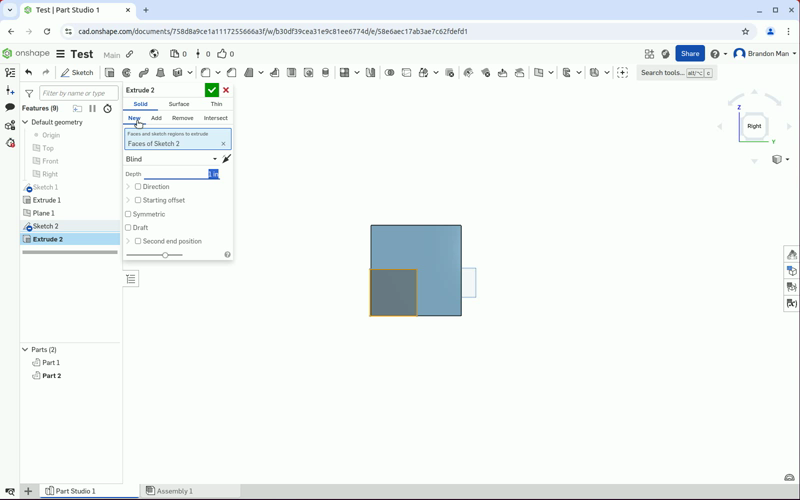
text(9.388)
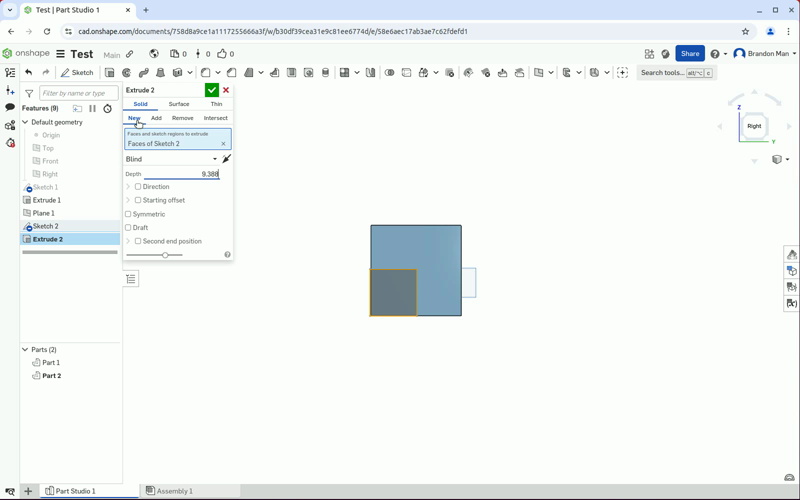
key(enter)
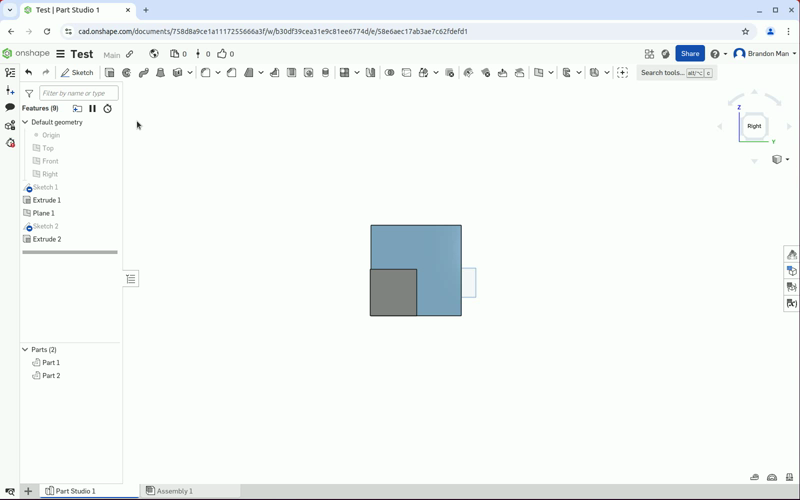
key(shift+h)
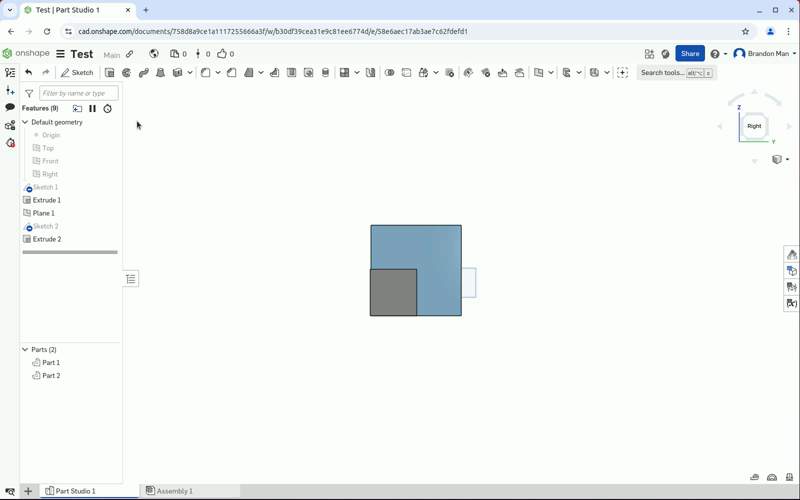
key(shift+h)
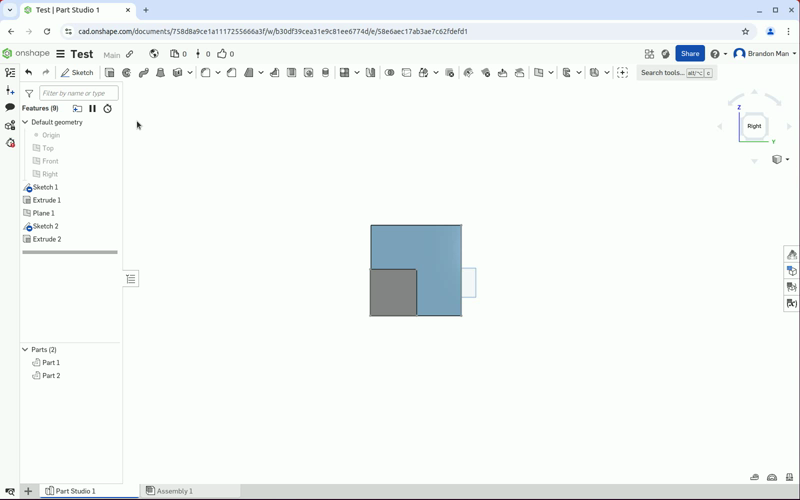
key(shift+7)
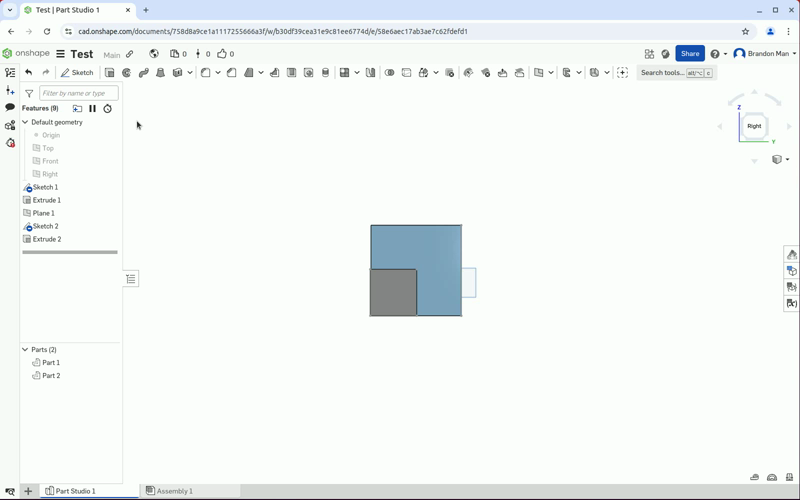
key(right, 2)
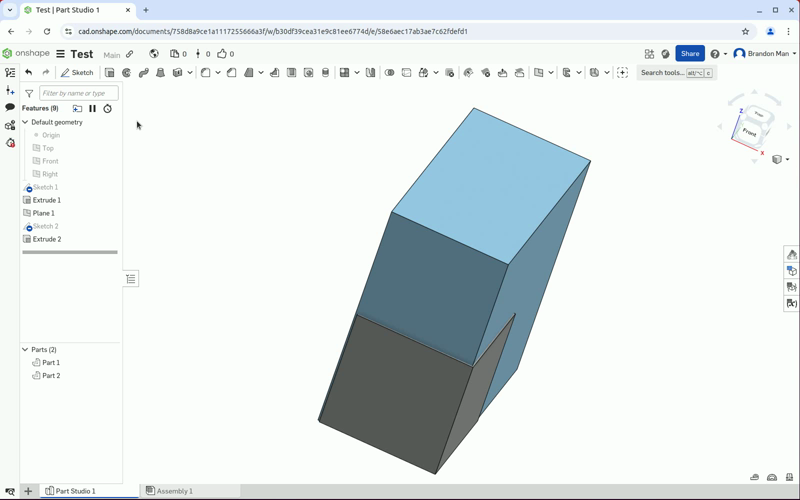
key(down, 2)
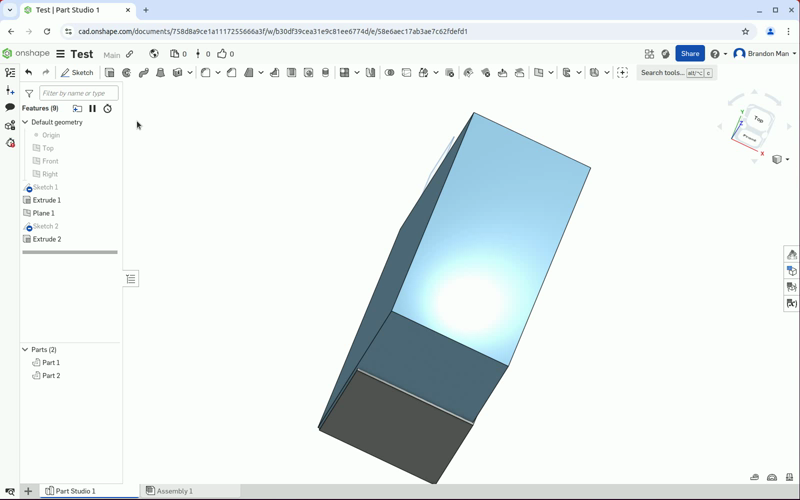
key(up, 2)
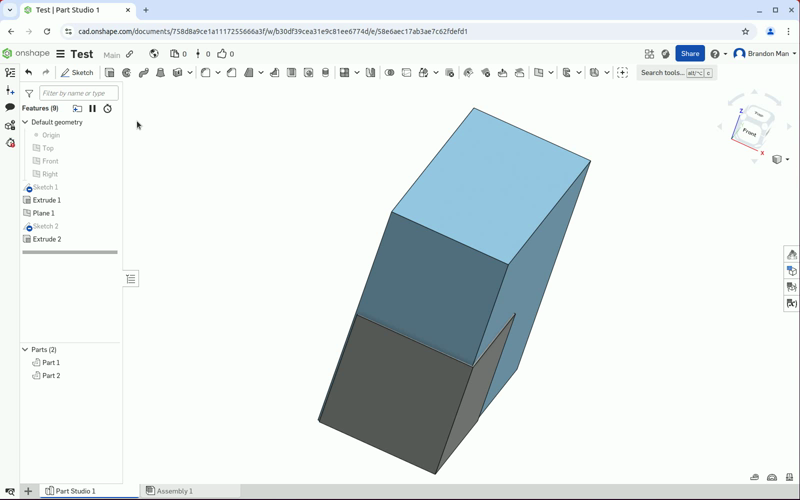
key(left, 2)
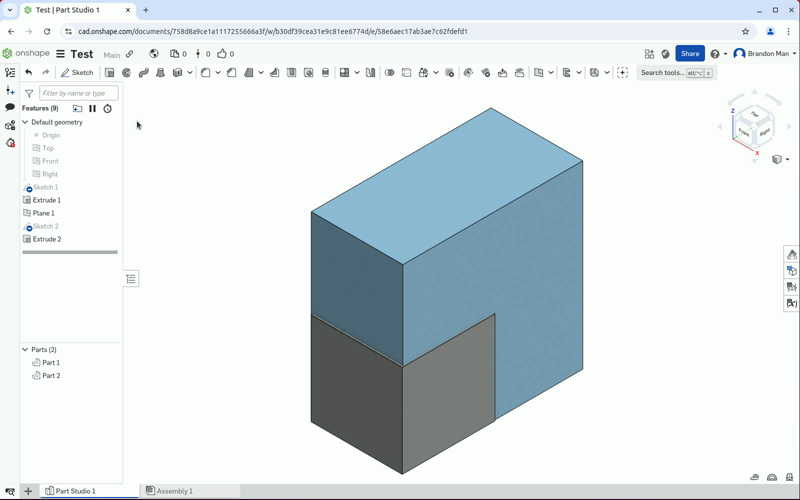
mouse_move(73, 189)
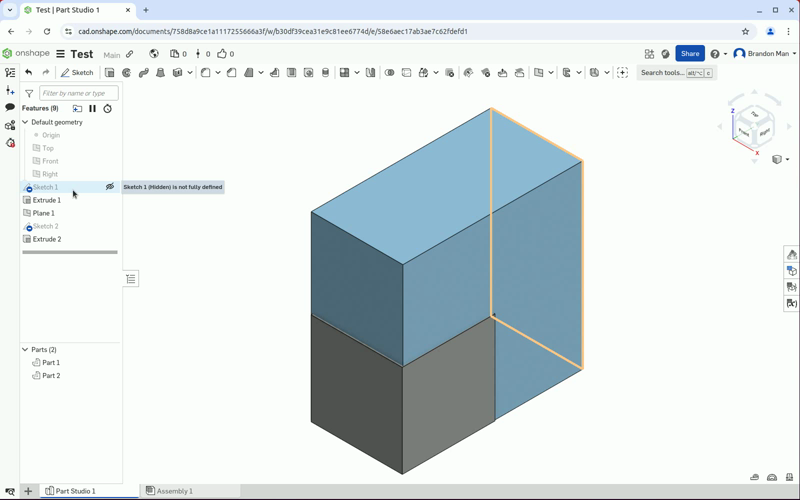
click(73, 189)